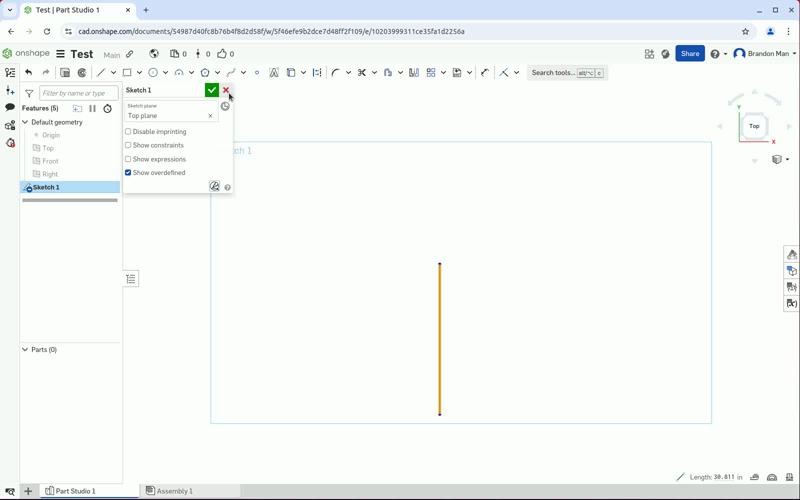
key(shift+h)
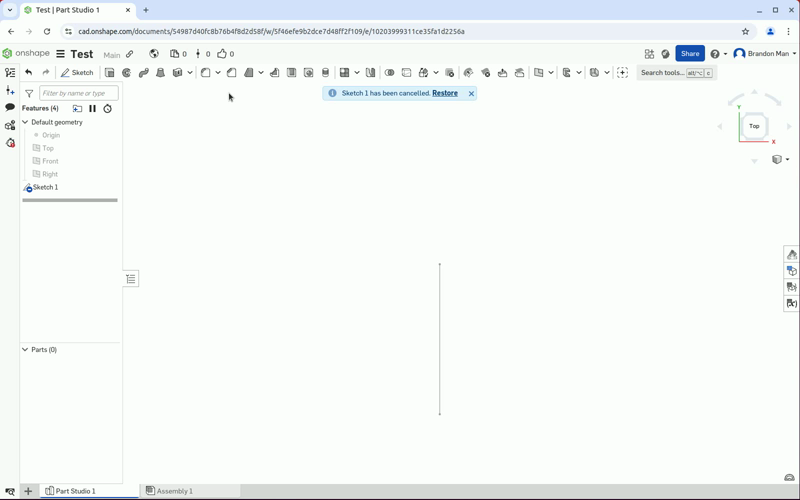
mouse_move(73, 352)
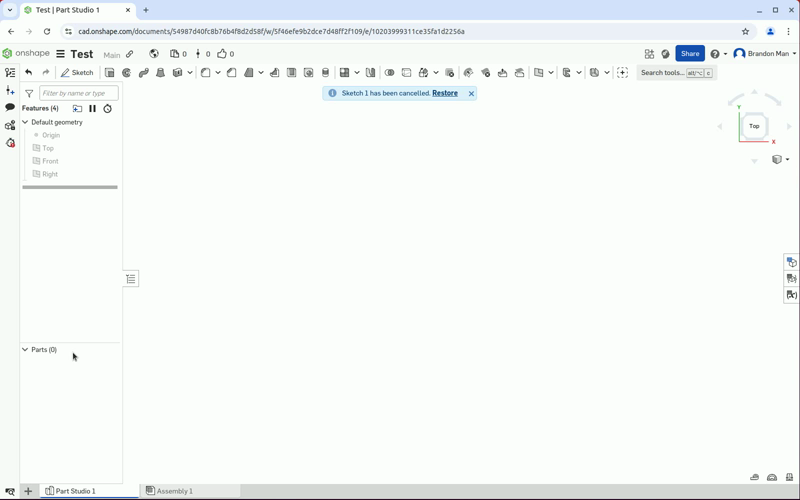
key(y)
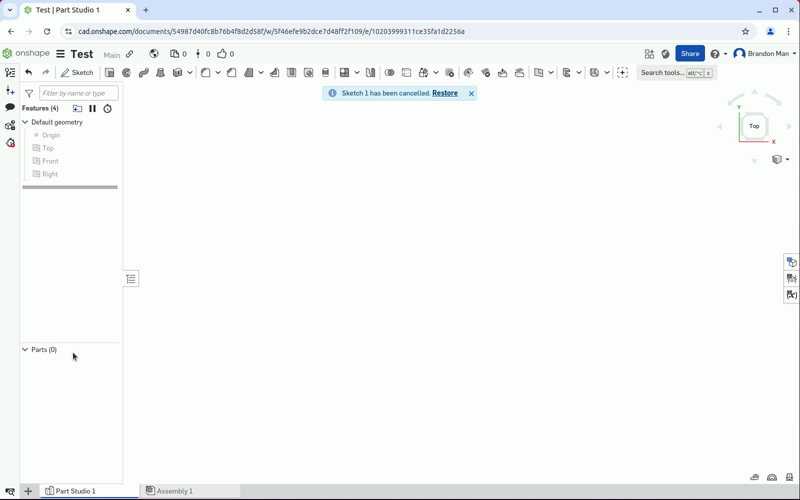
key(shift+p)
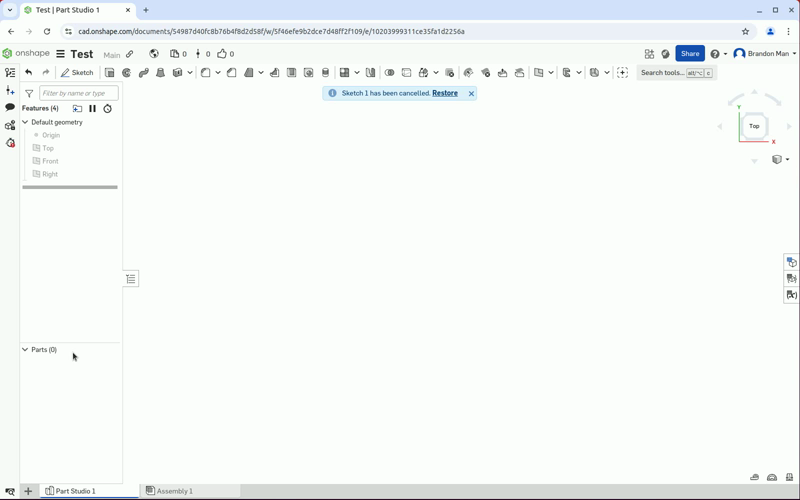
key(space)
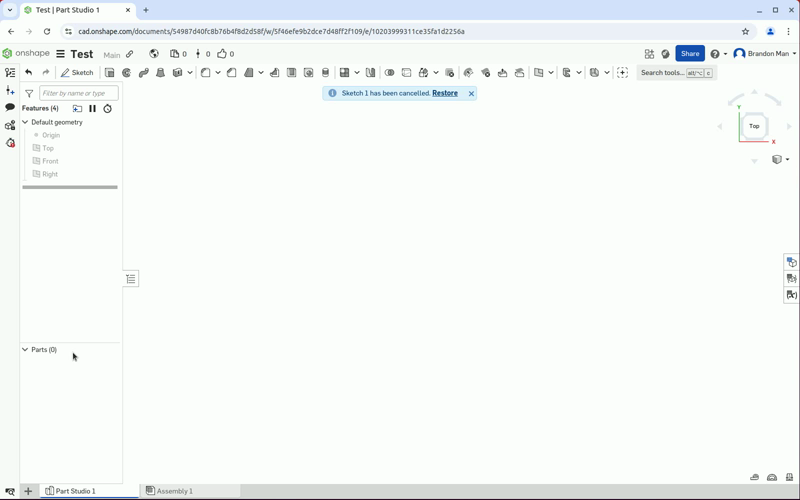
key_down(shift)
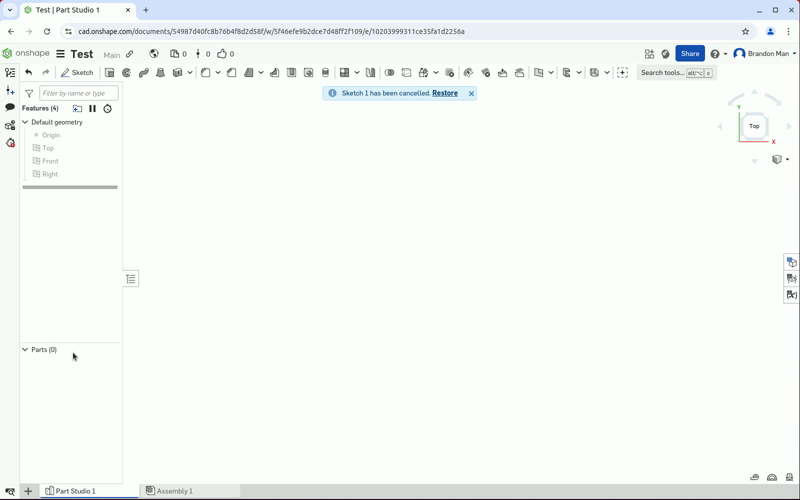
key(up)
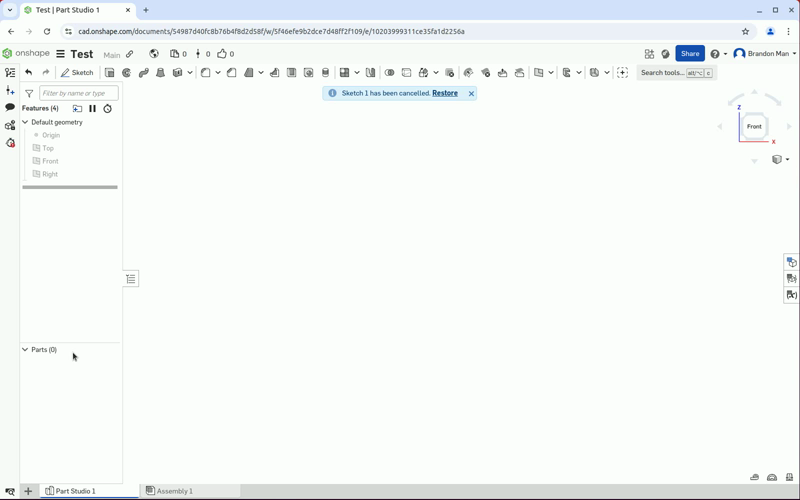
key_up(shift)
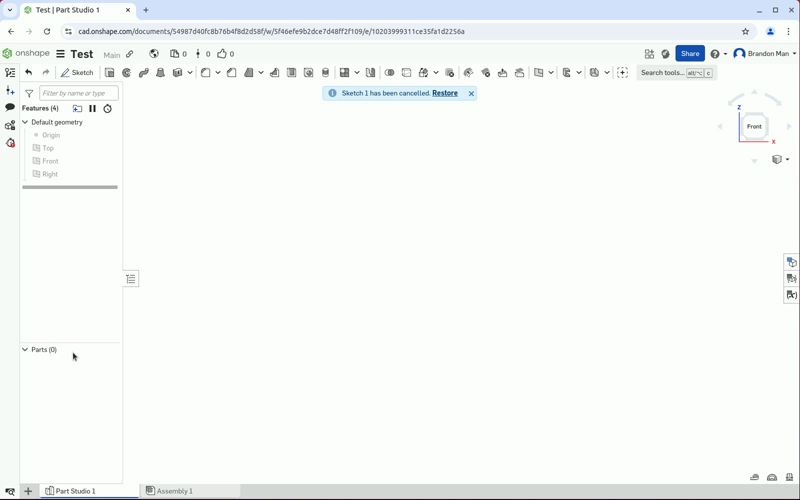
mouse_move(73, 352)
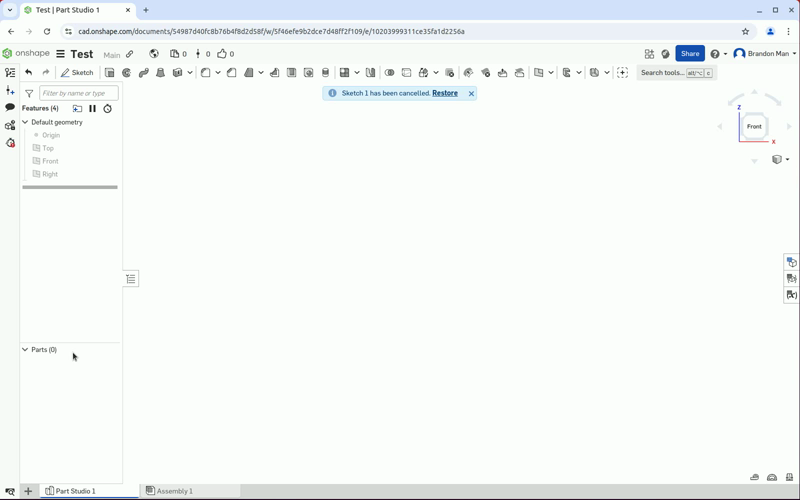
key(shift+y)
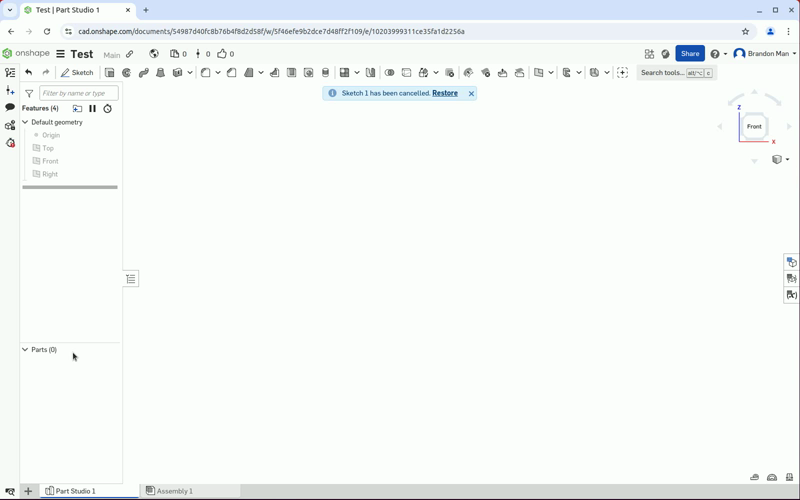
key(shift+s)
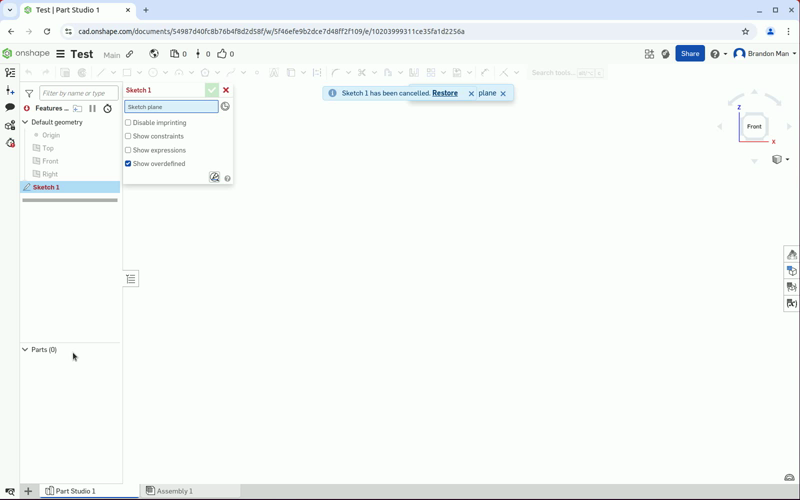
mouse_move(73, 163)
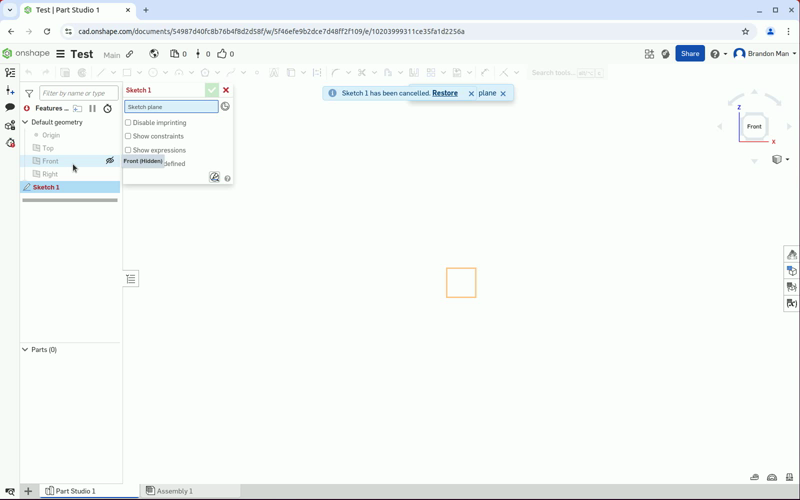
click(73, 163)
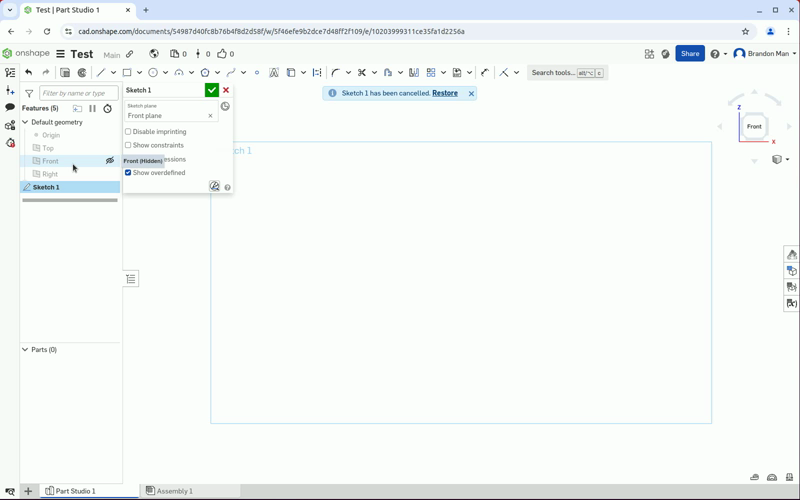
mouse_move(73, 352)
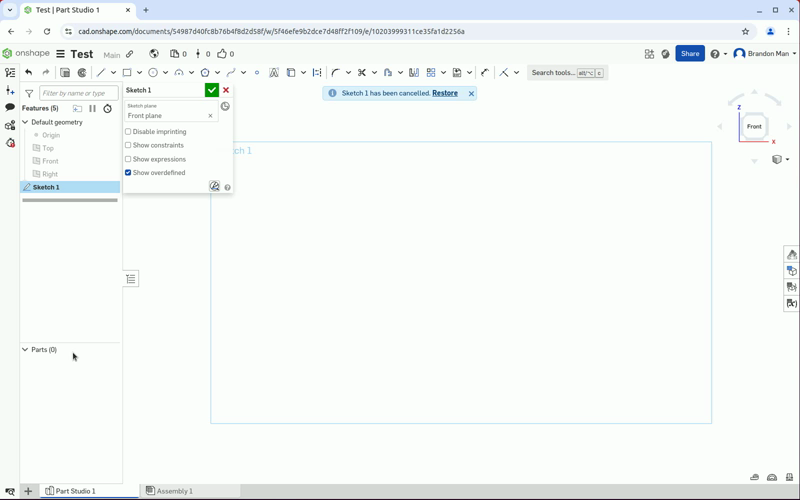
key(y)
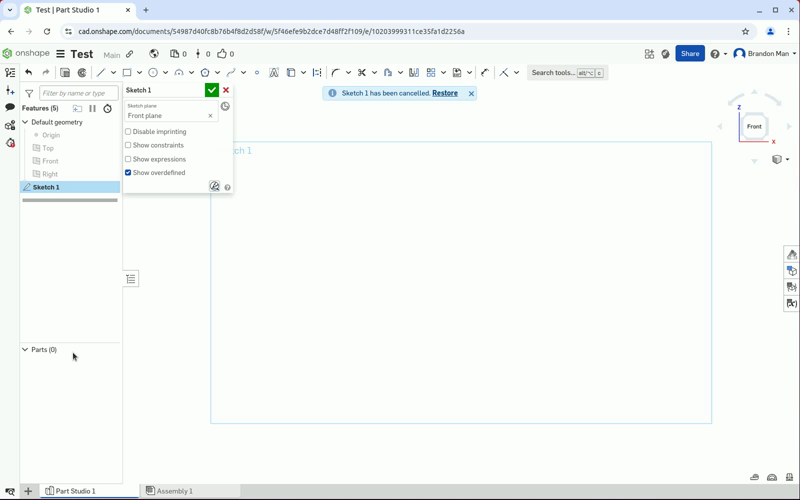
key(c)
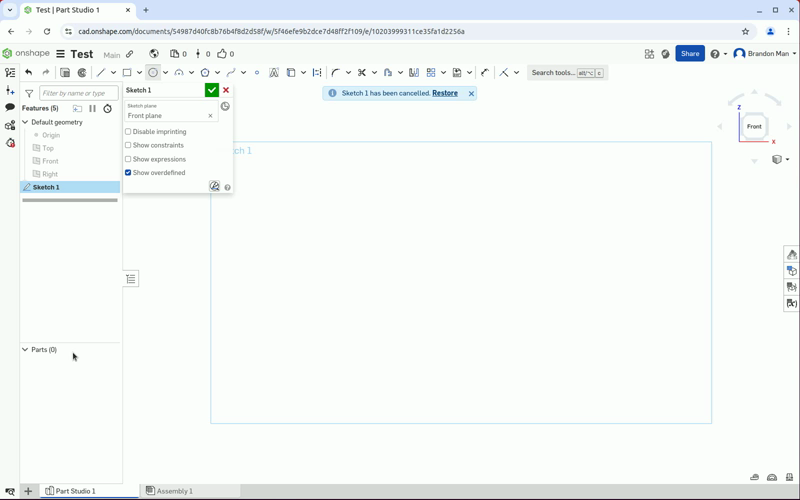
key_down(shift)
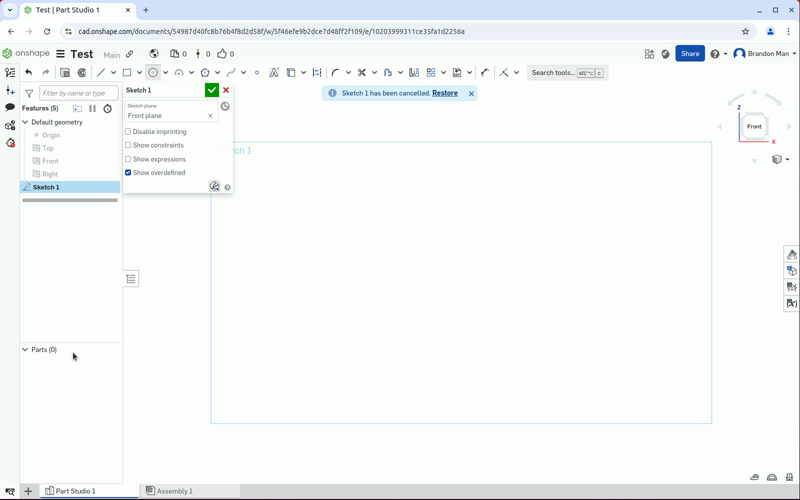
mouse_move(444, 250)
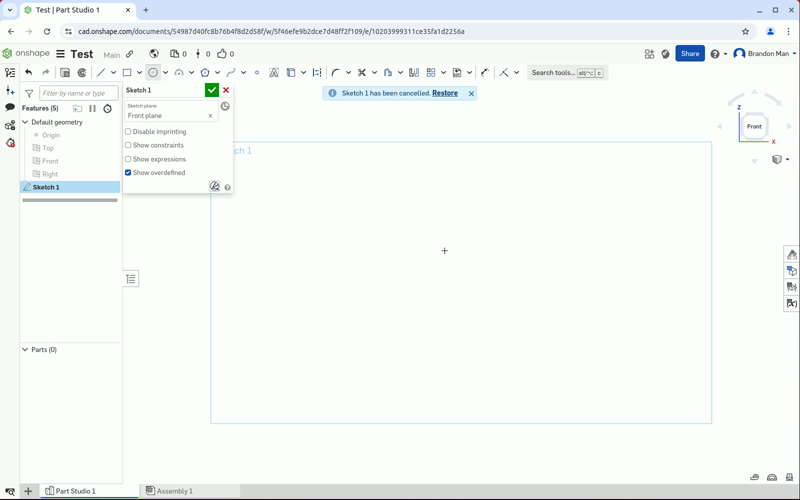
click(444, 250)
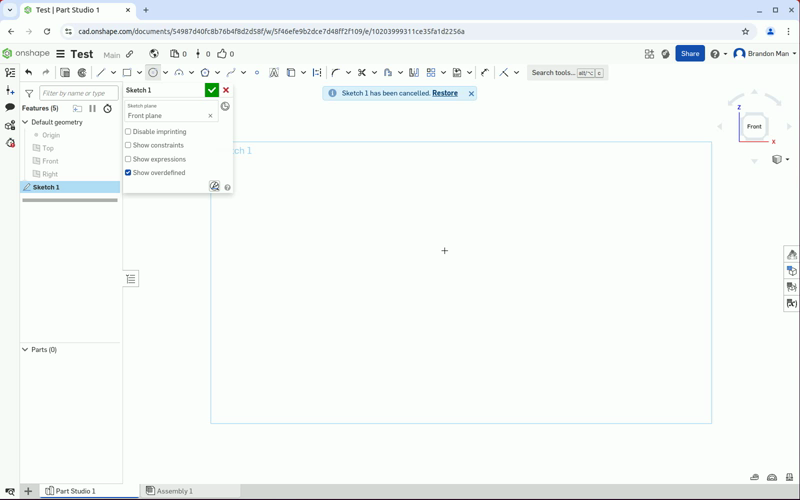
key_up(shift)
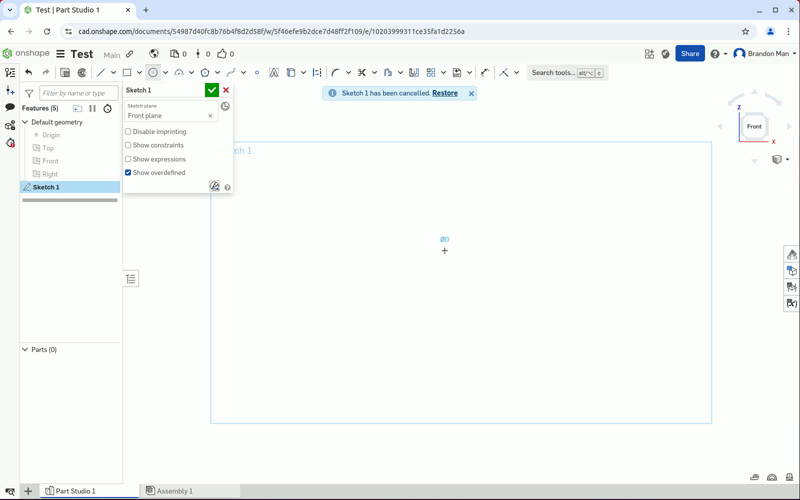
mouse_move(450, 250)
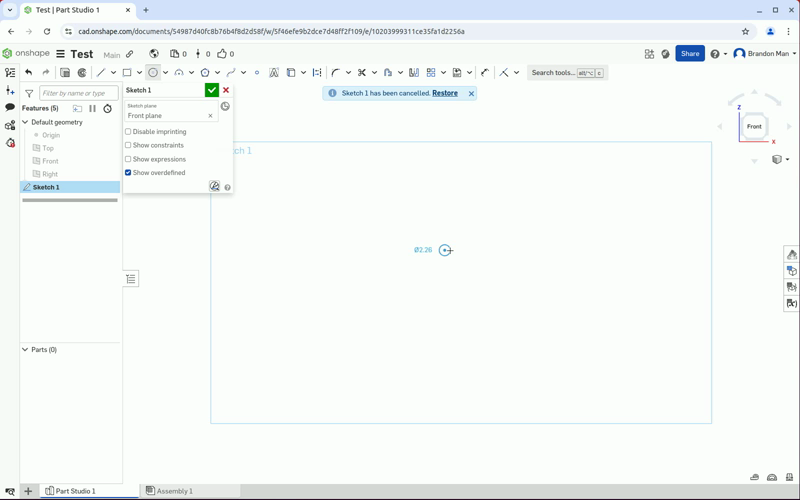
click(450, 250)
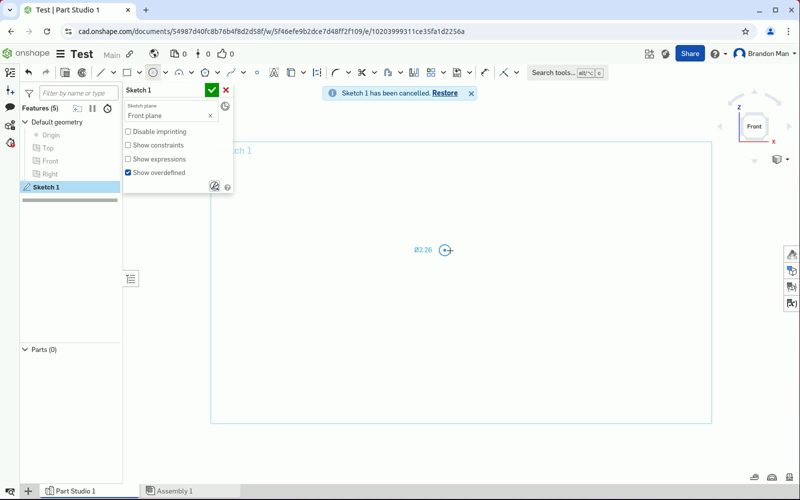
key(esc)
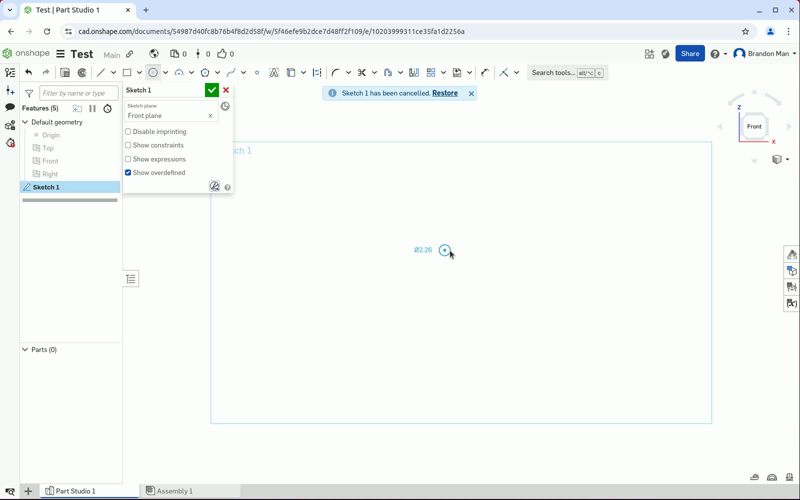
mouse_move(440, 250)
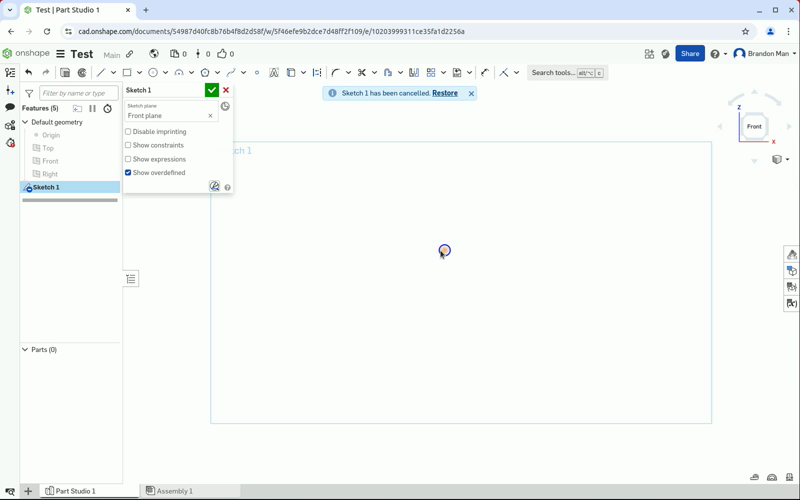
scroll(6)
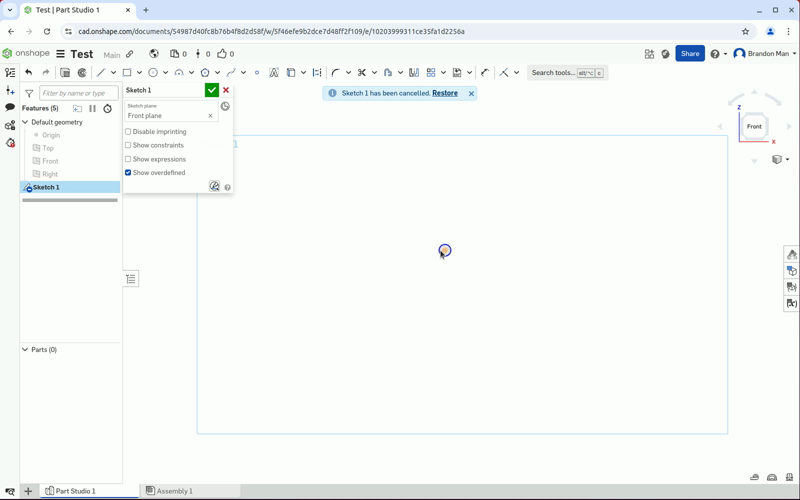
scroll(6)
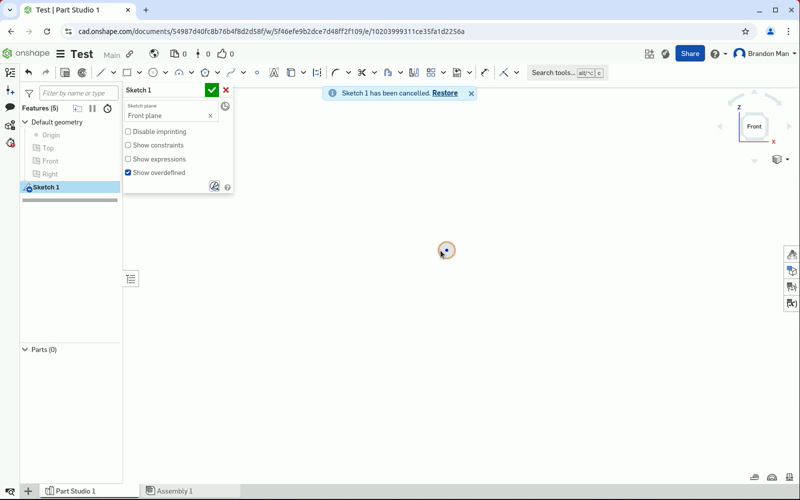
scroll(6)
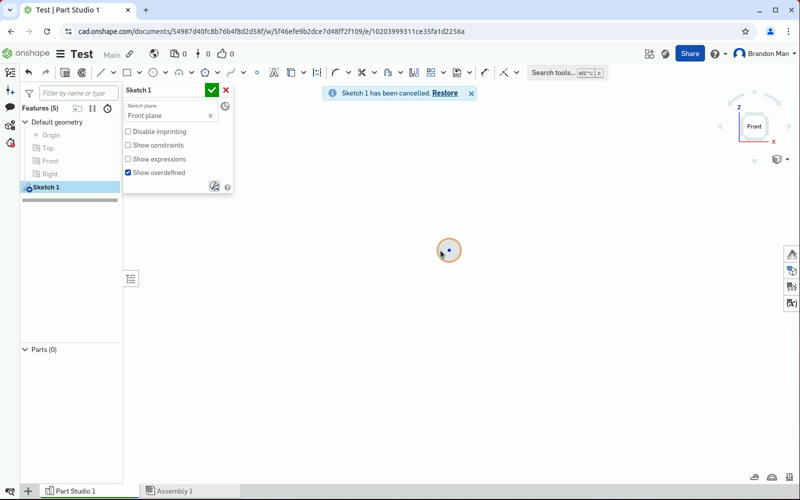
scroll(6)
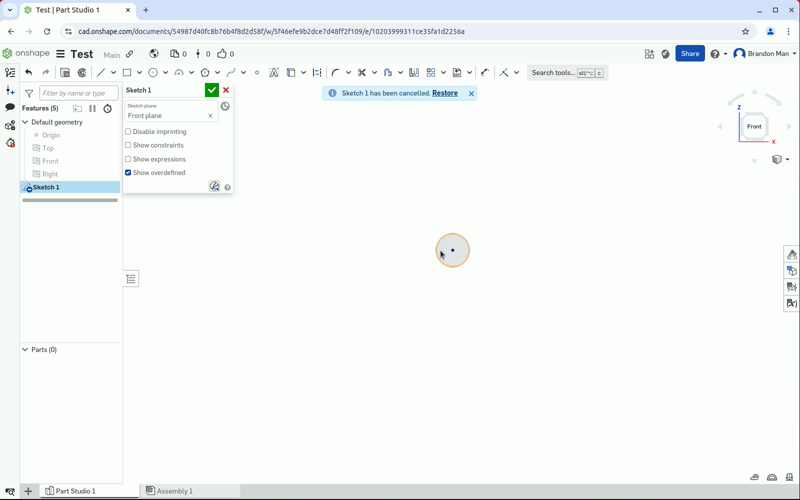
scroll(6)
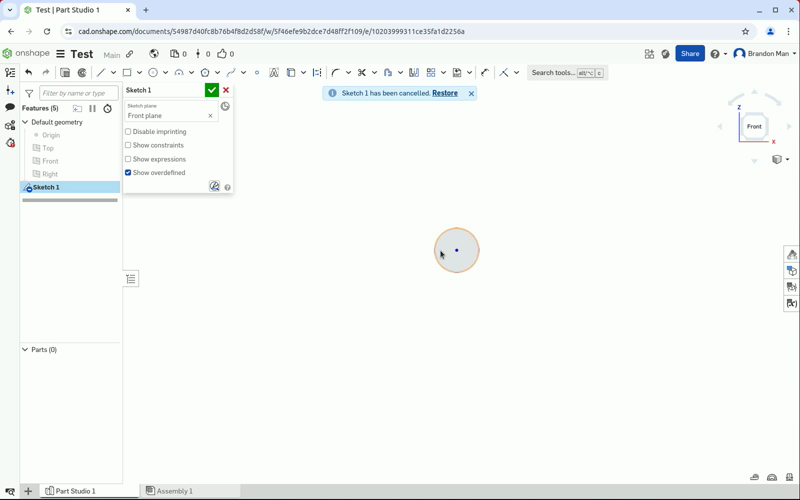
scroll(6)
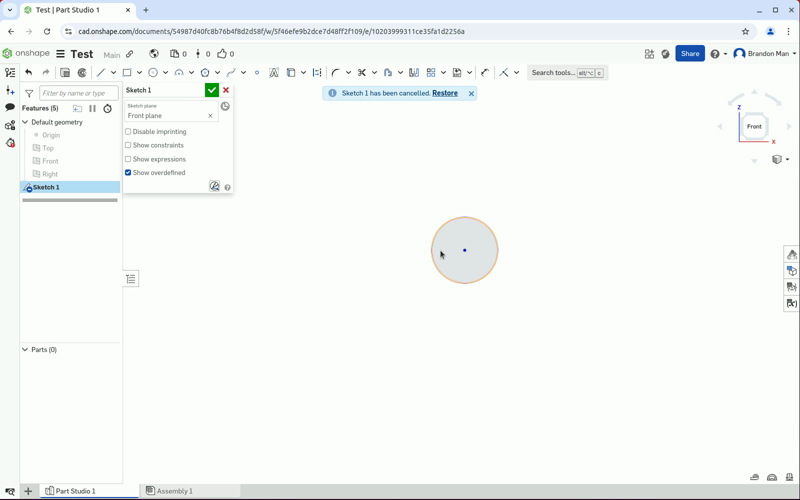
scroll(6)
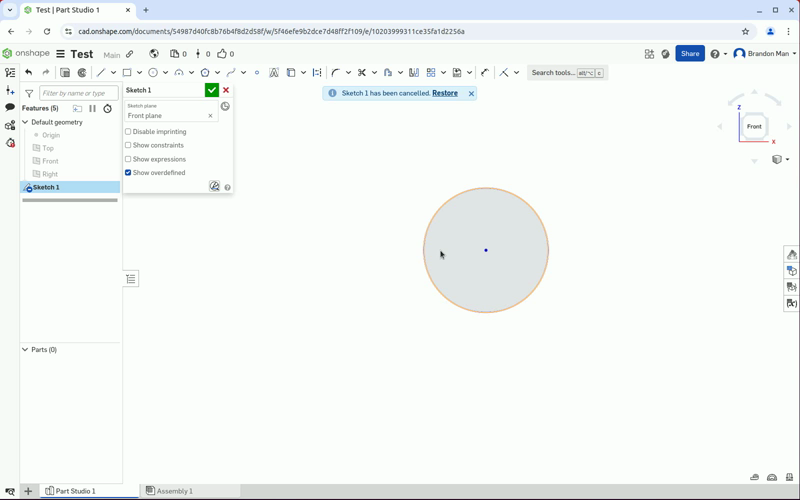
click(440, 250)
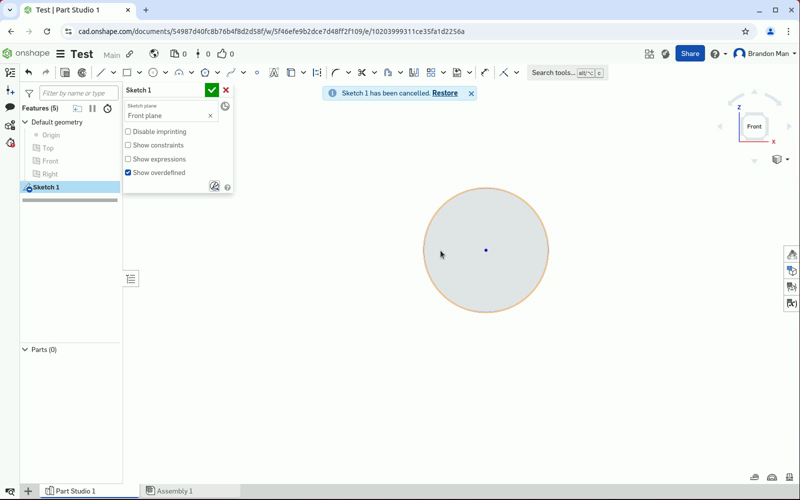
scroll(-6)
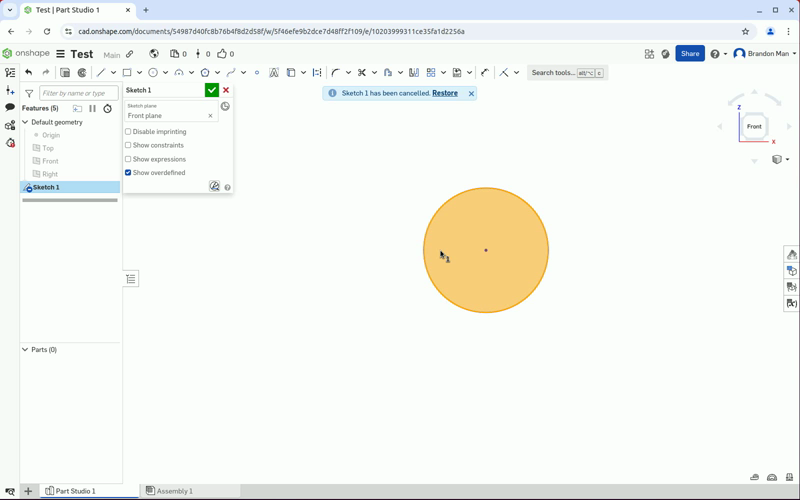
scroll(-6)
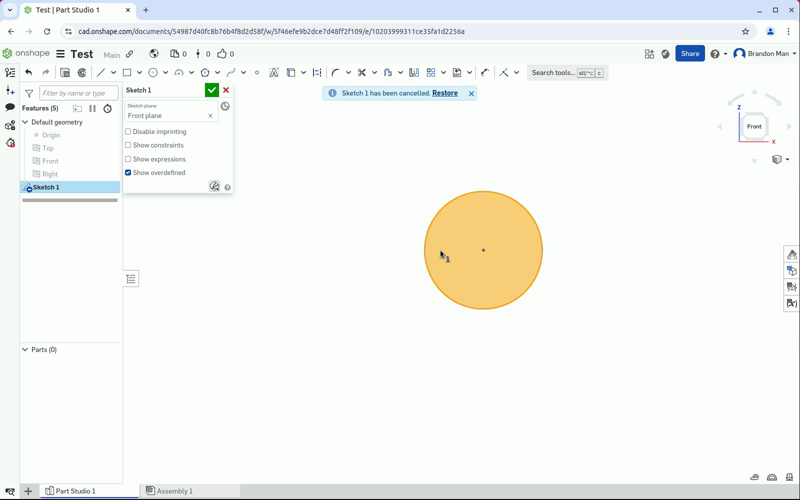
scroll(-6)
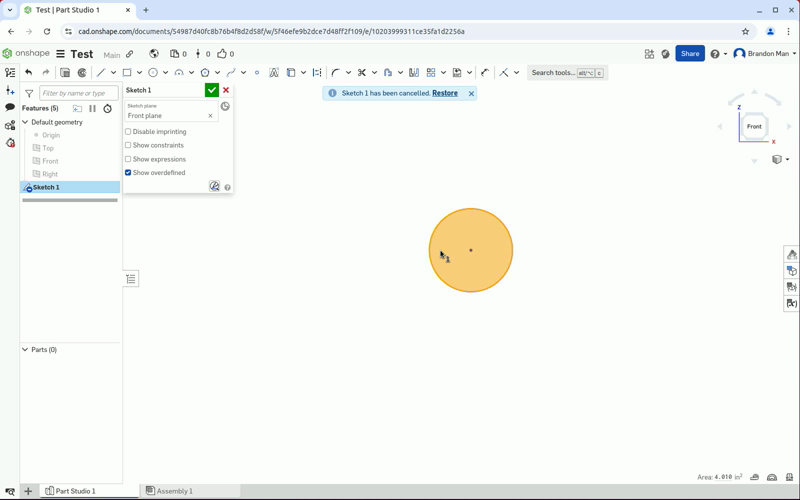
scroll(-6)
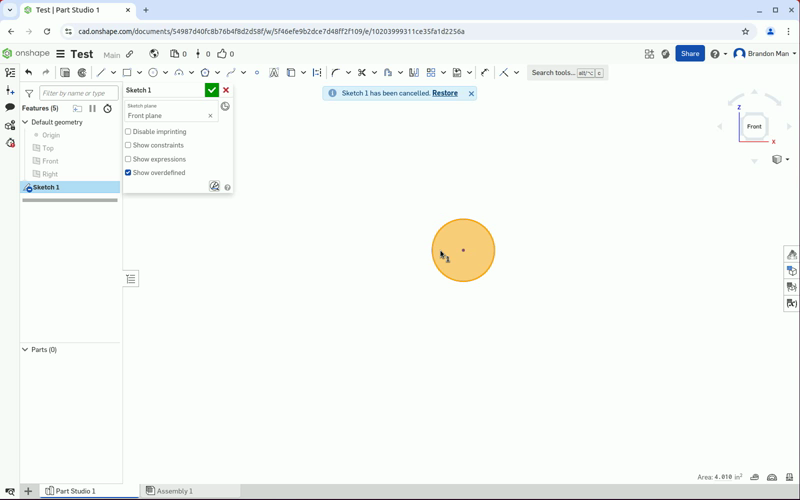
scroll(-6)
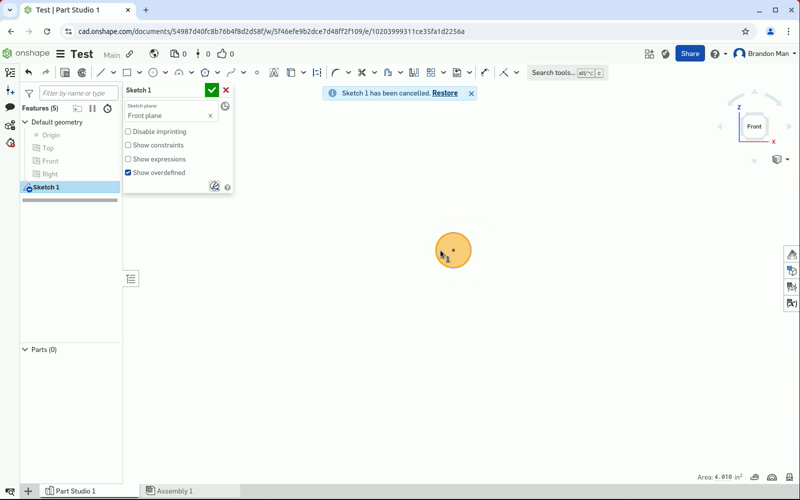
scroll(-6)
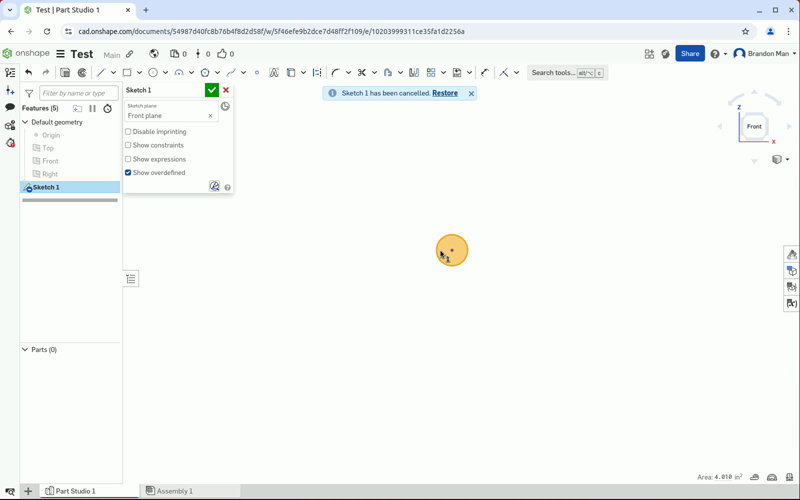
scroll(-6)
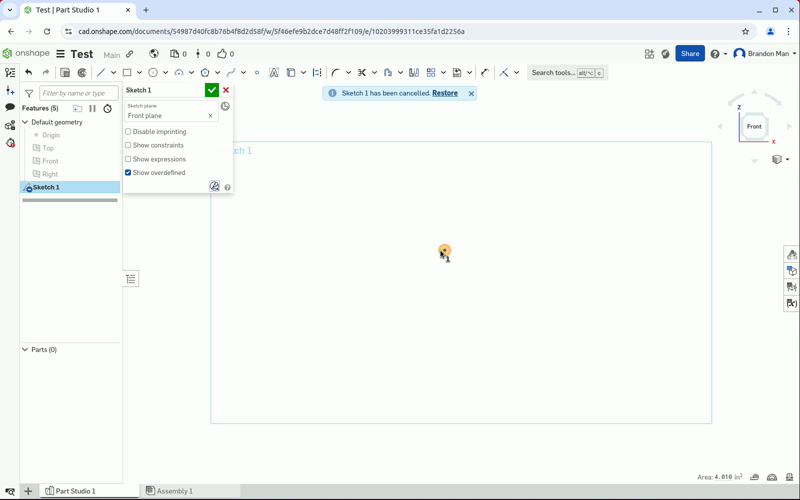
mouse_move(73, 352)
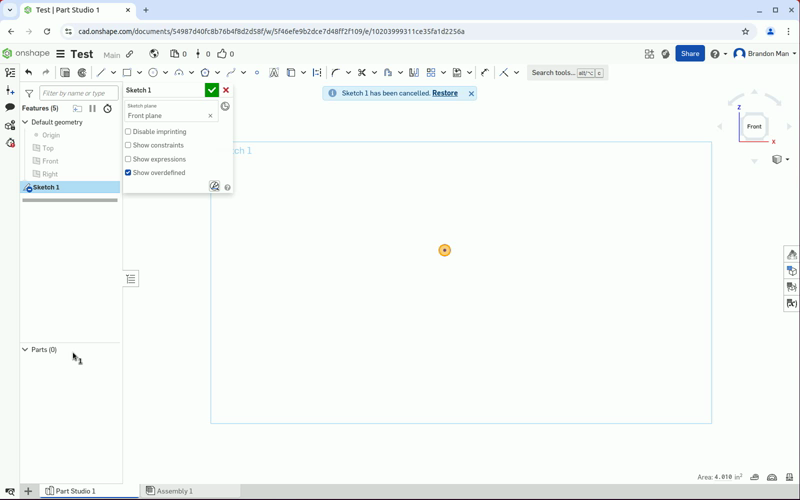
key(shift+y)
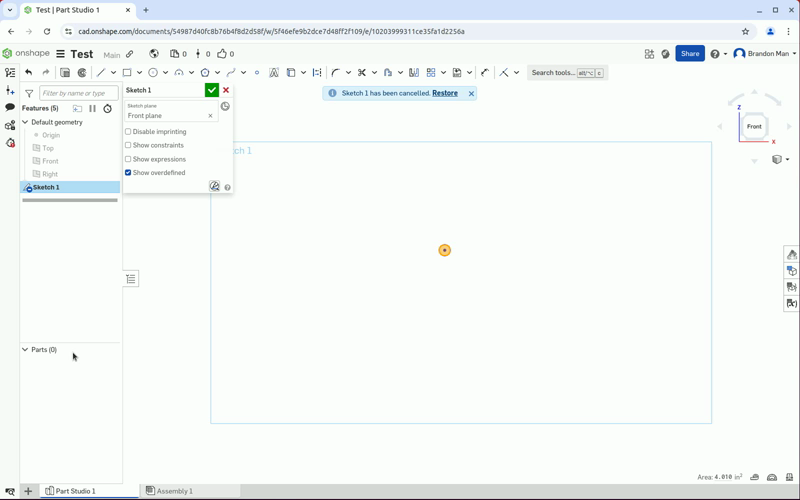
key(shift+e)
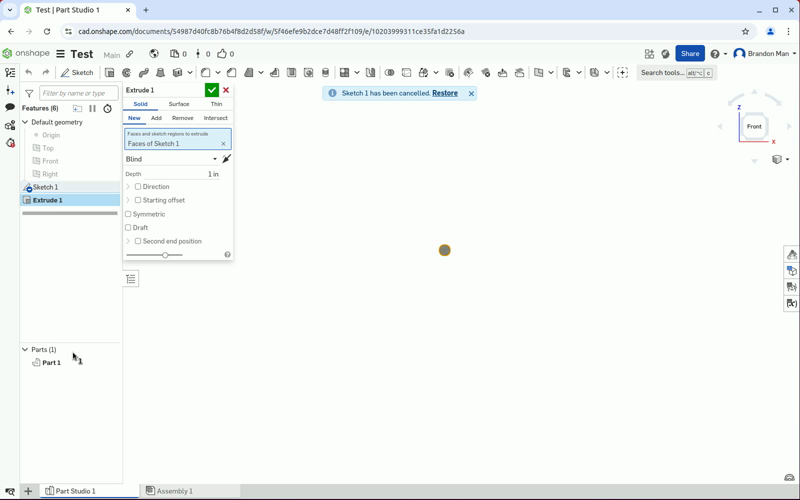
mouse_move(143, 106)
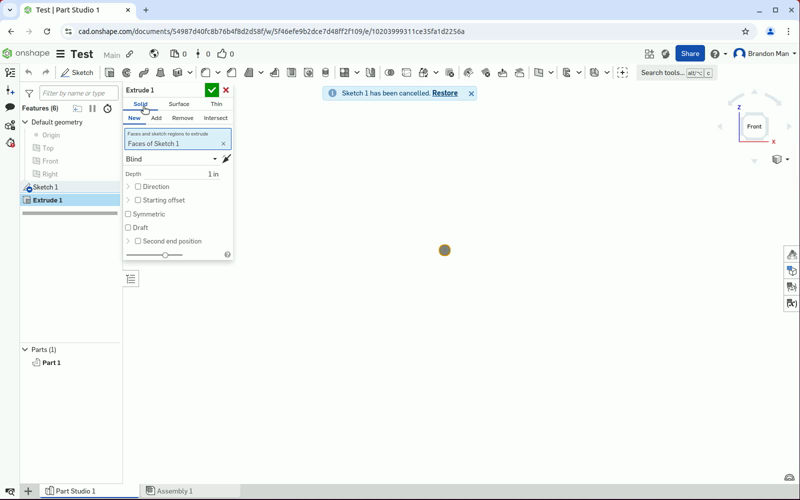
click(143, 106)
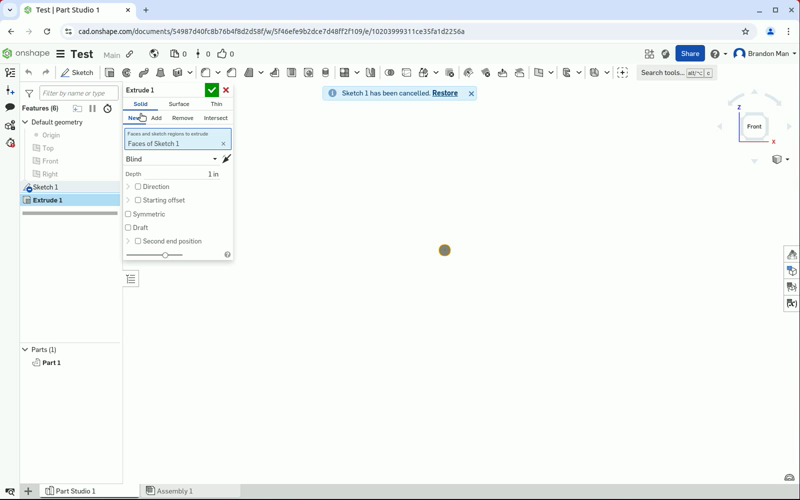
mouse_move(137, 120)
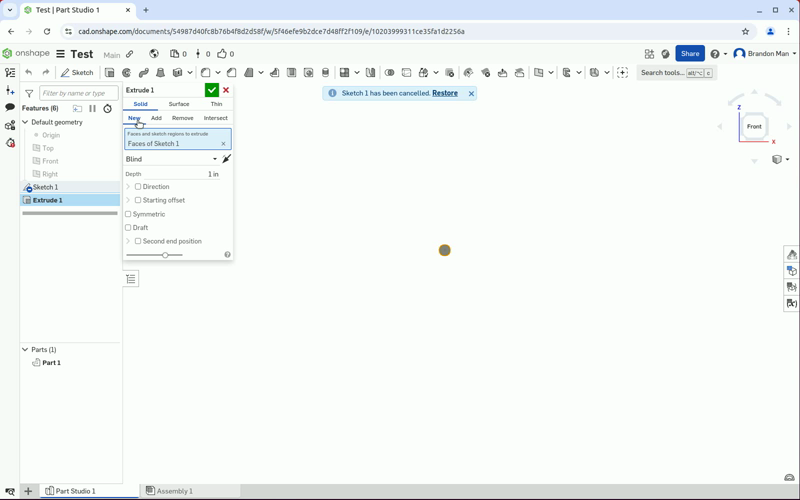
click(137, 120)
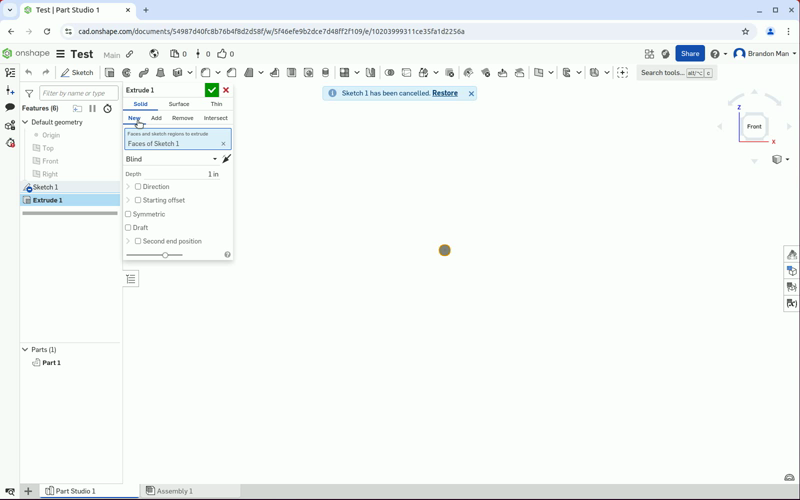
key(tab, 4)
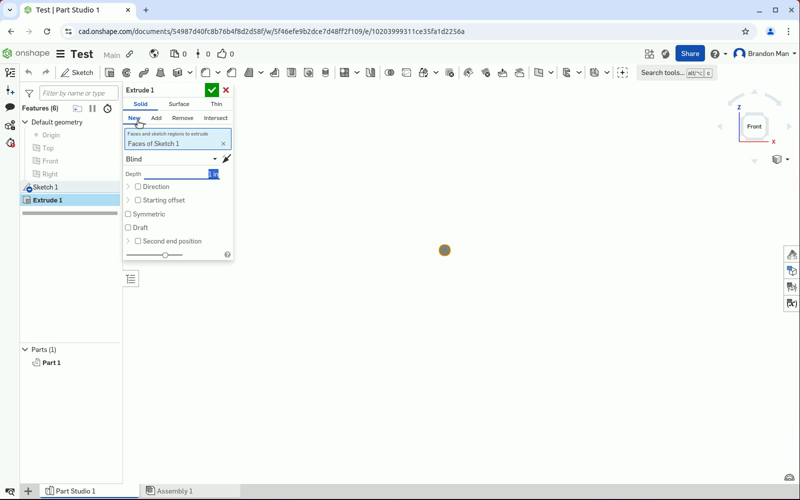
text(23.108)
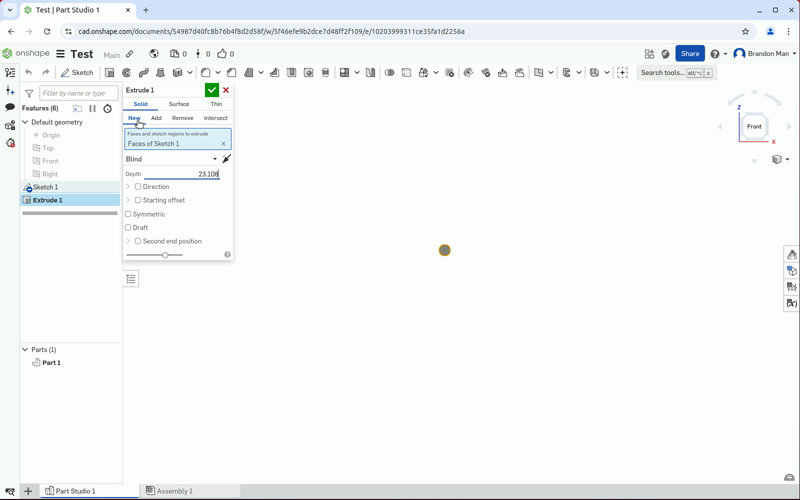
key(enter)
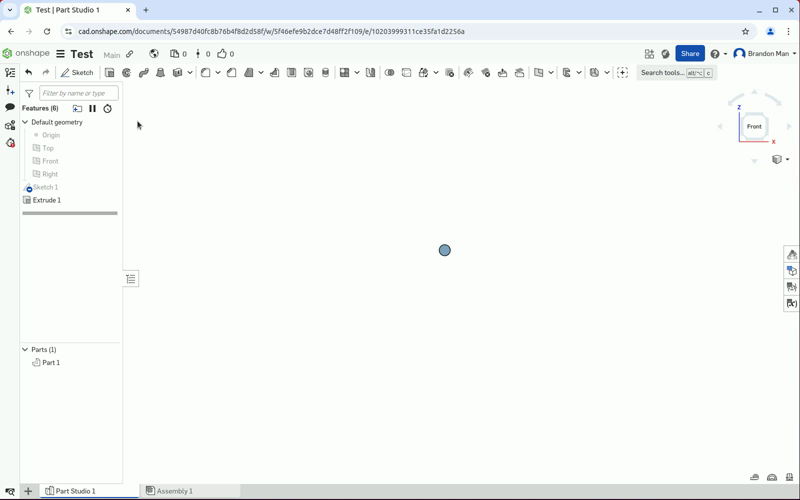
key(shift+h)
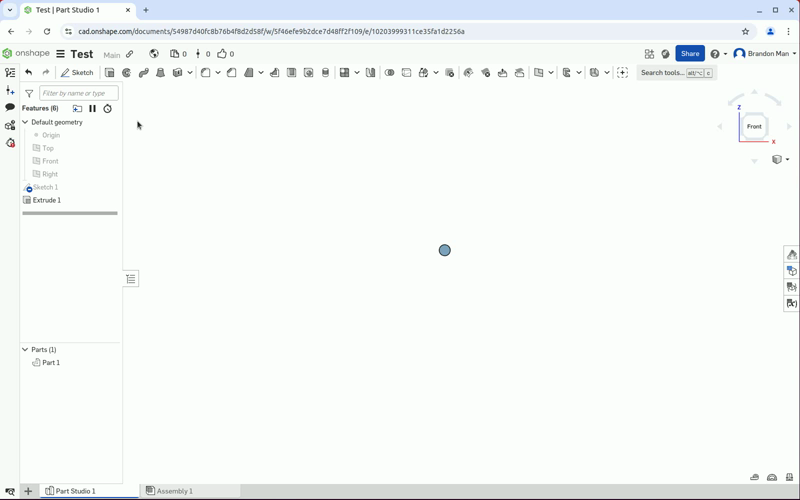
key(shift+h)
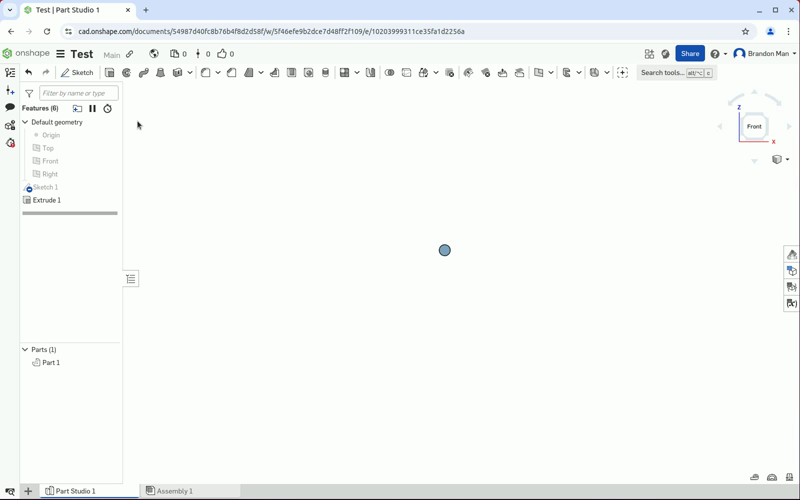
mouse_move(73, 189)
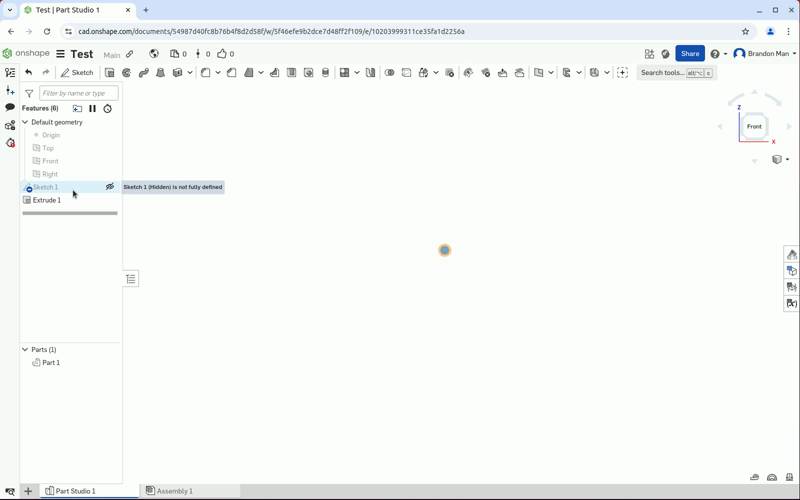
click(73, 189)
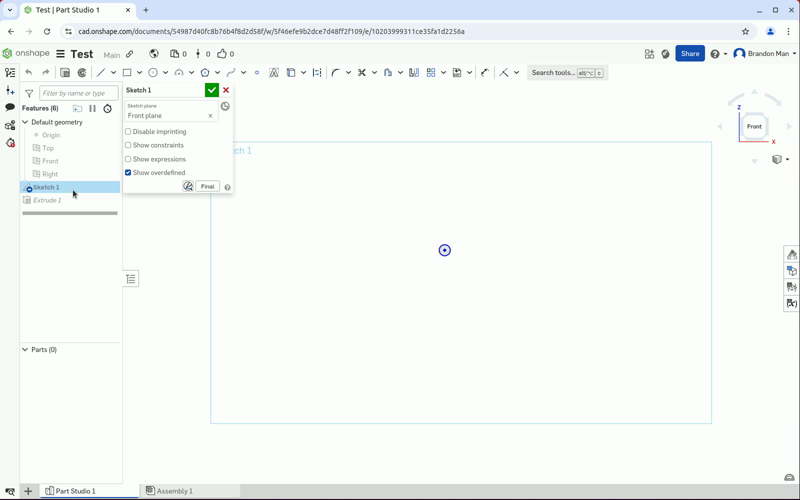
mouse_move(229, 92)
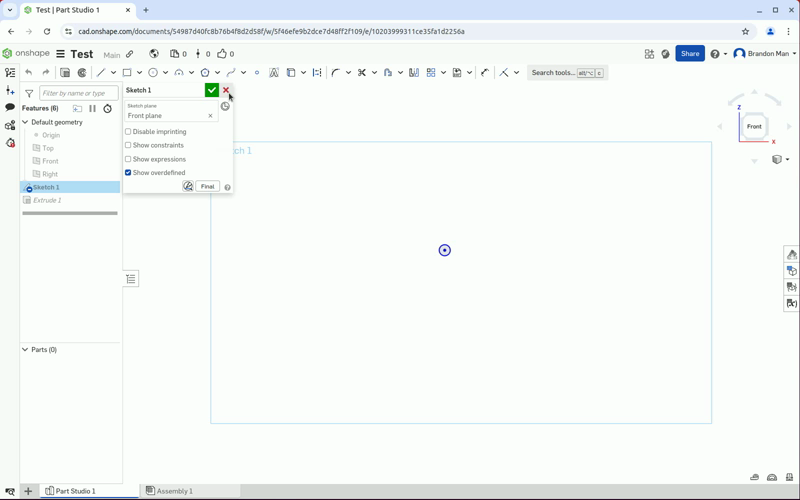
click(229, 92)
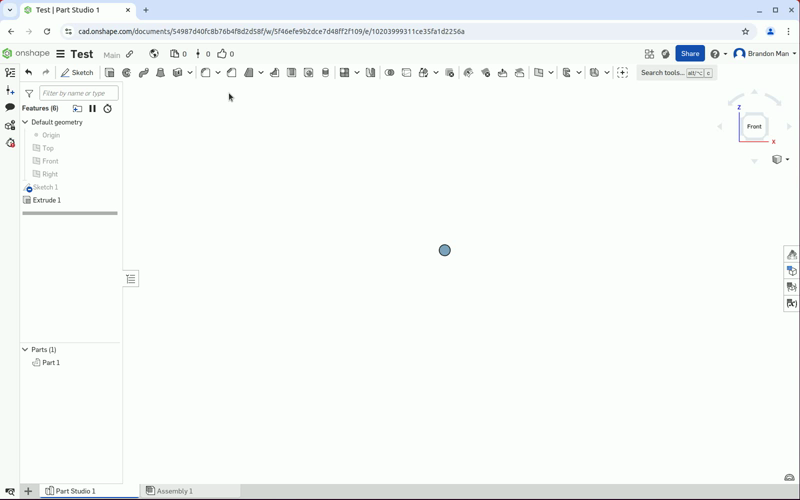
mouse_move(541, 75)
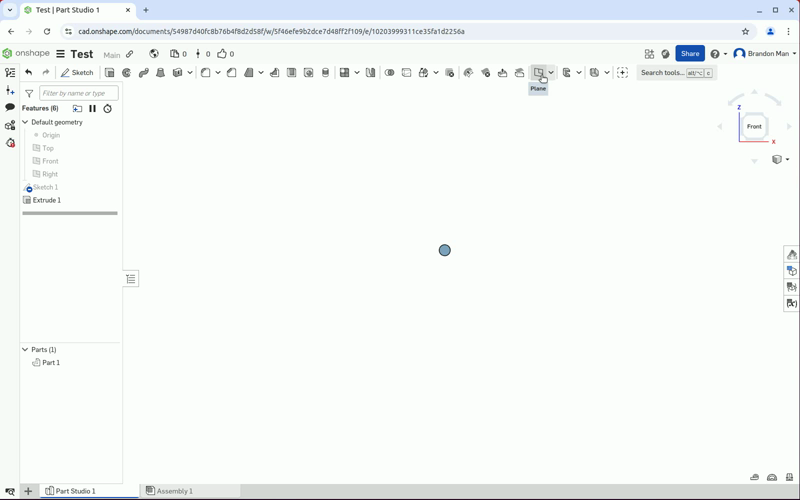
click(541, 75)
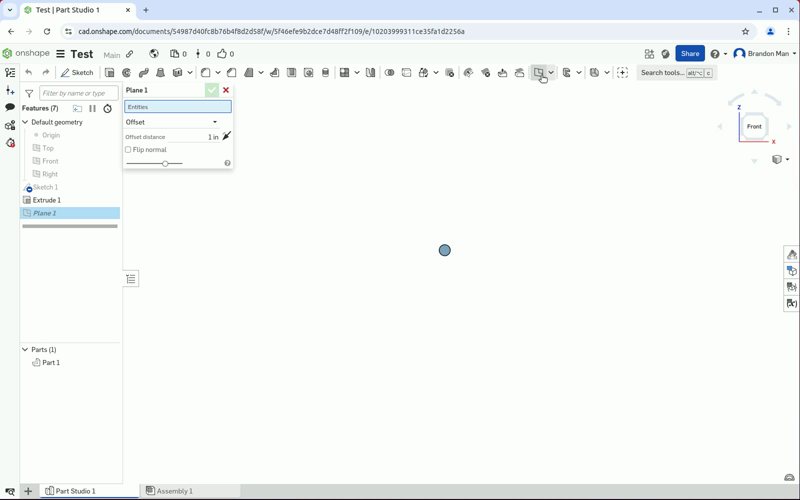
mouse_move(73, 163)
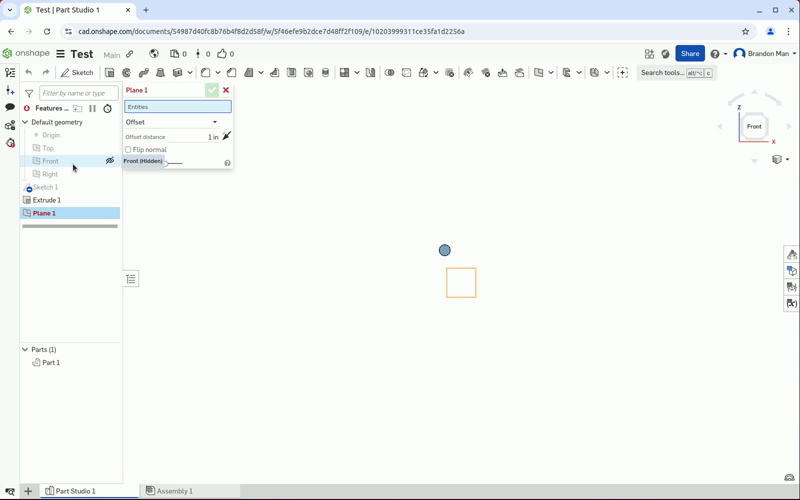
click(73, 163)
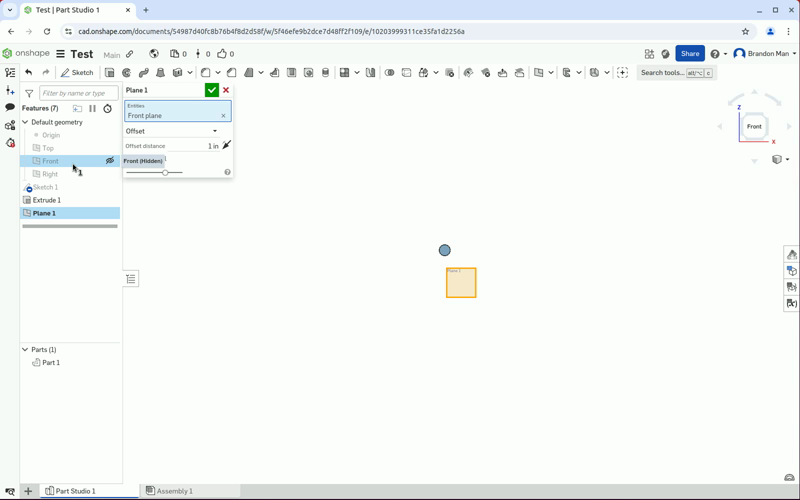
key(tab, 2)
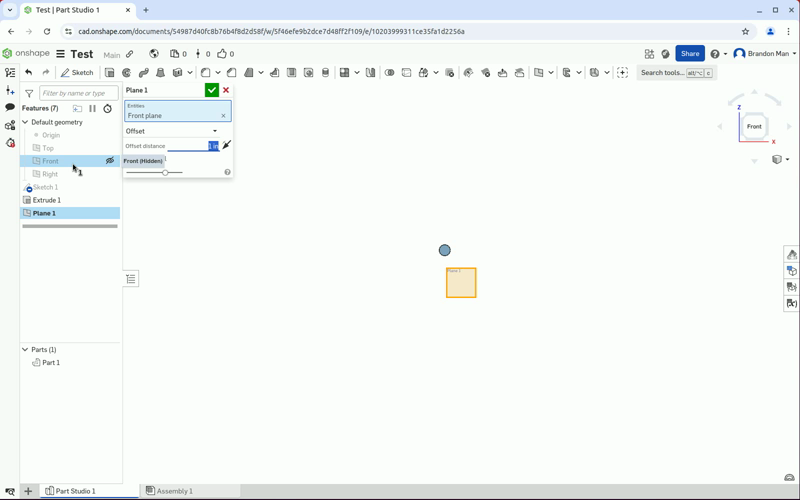
text(23.108)
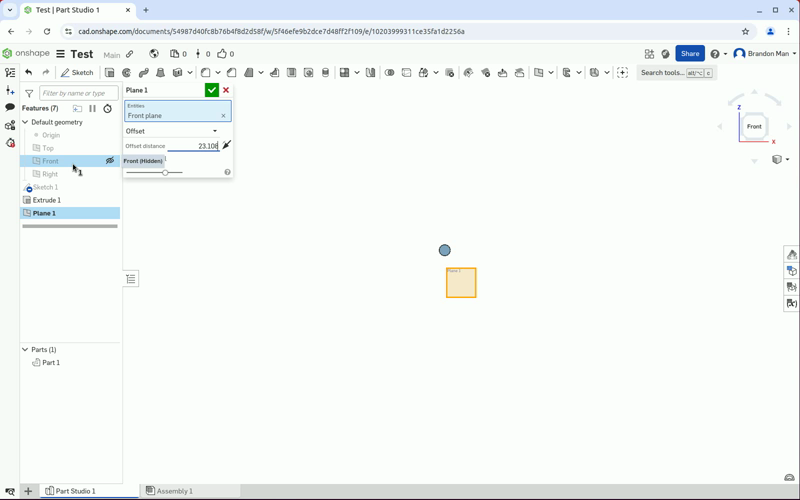
key(enter, 2)
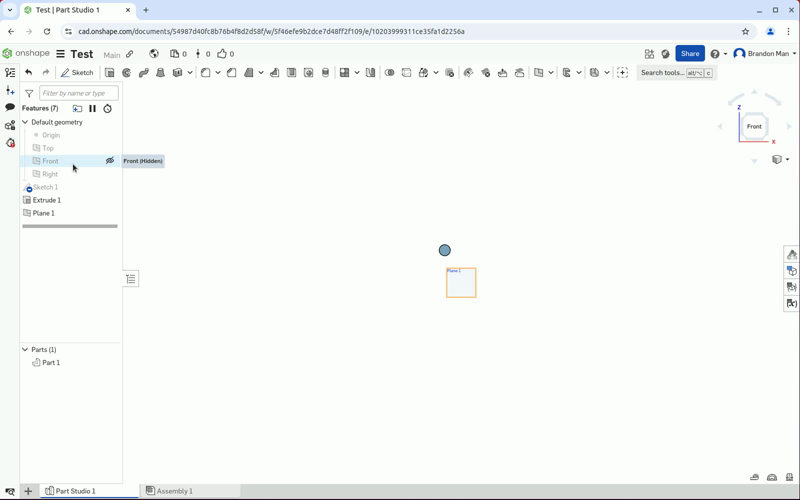
key(shift+s)
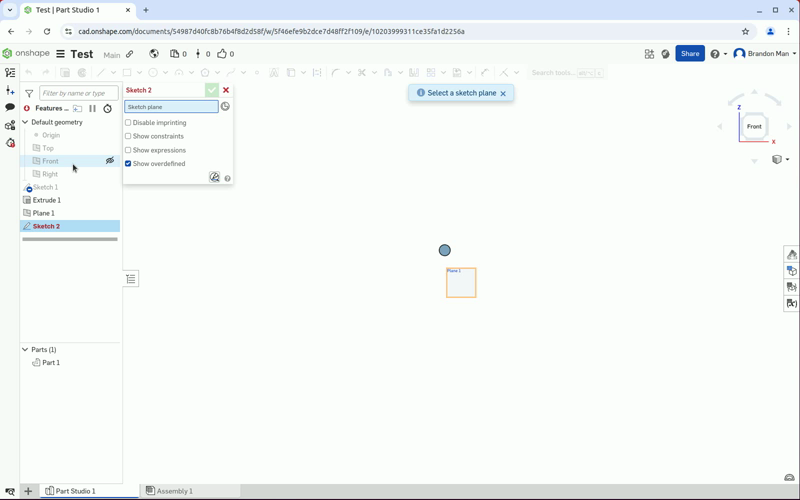
mouse_move(73, 215)
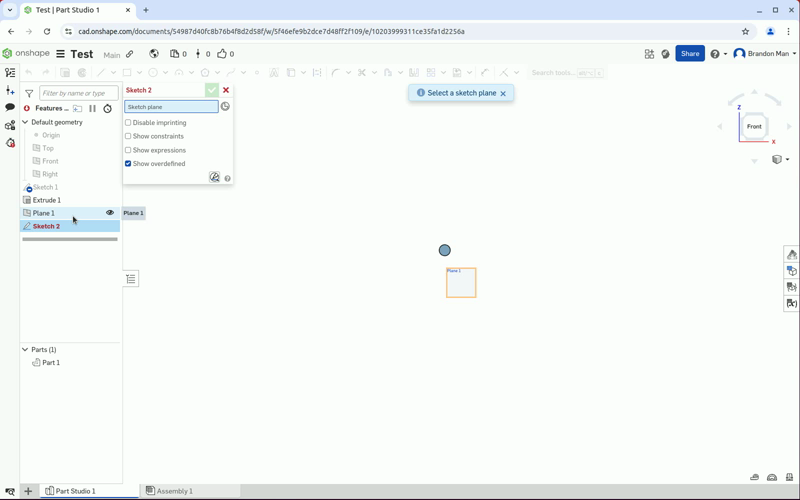
click(73, 215)
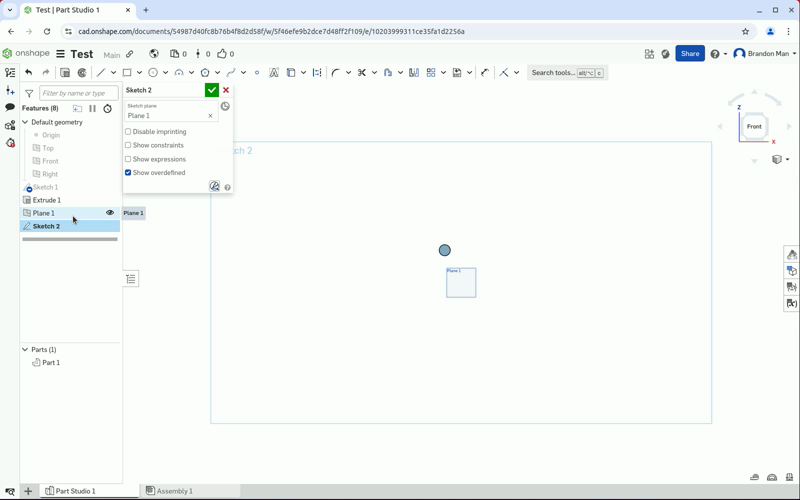
mouse_move(73, 352)
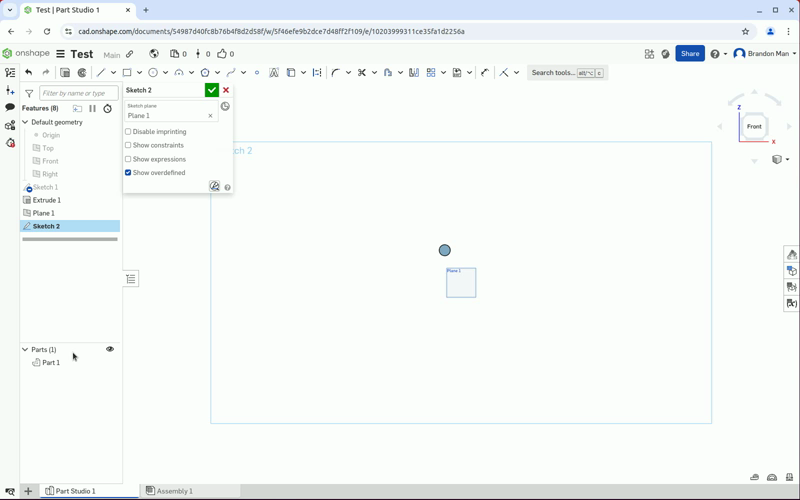
key(y)
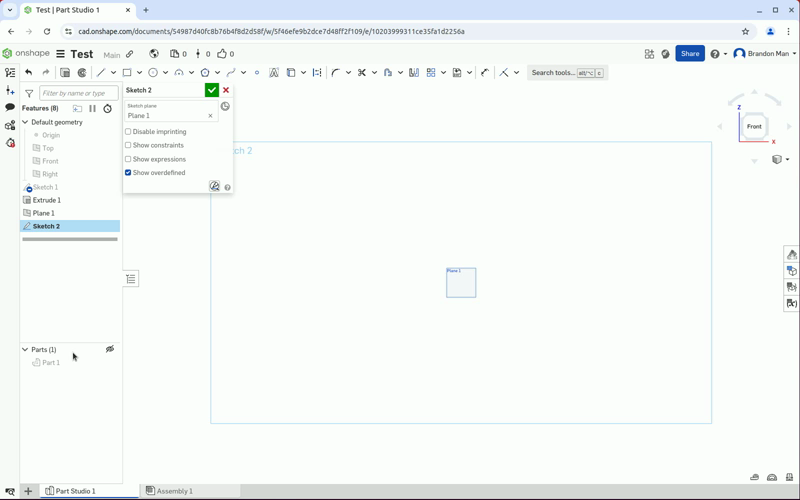
key(c)
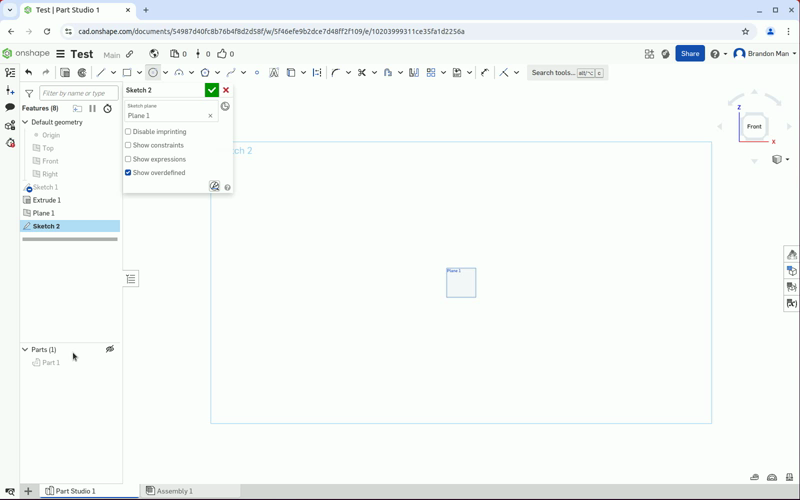
key_down(shift)
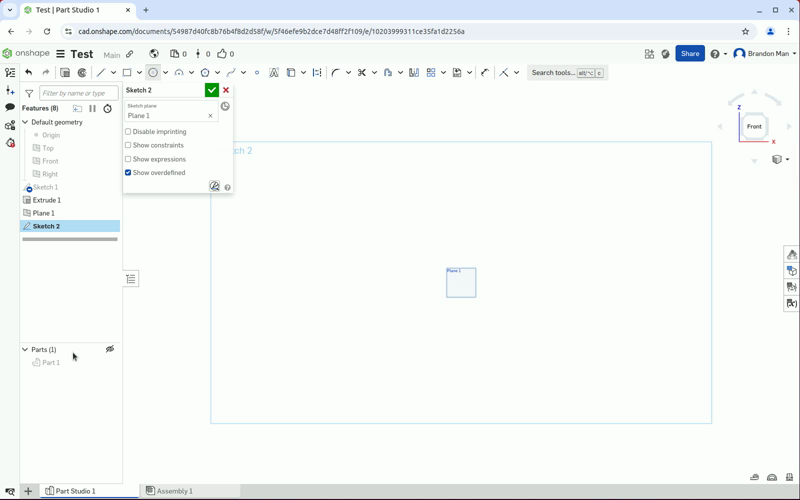
mouse_move(443, 250)
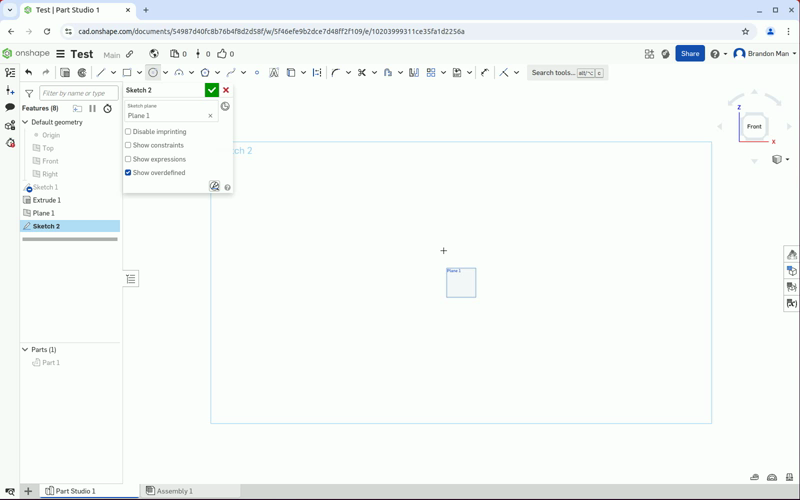
click(443, 250)
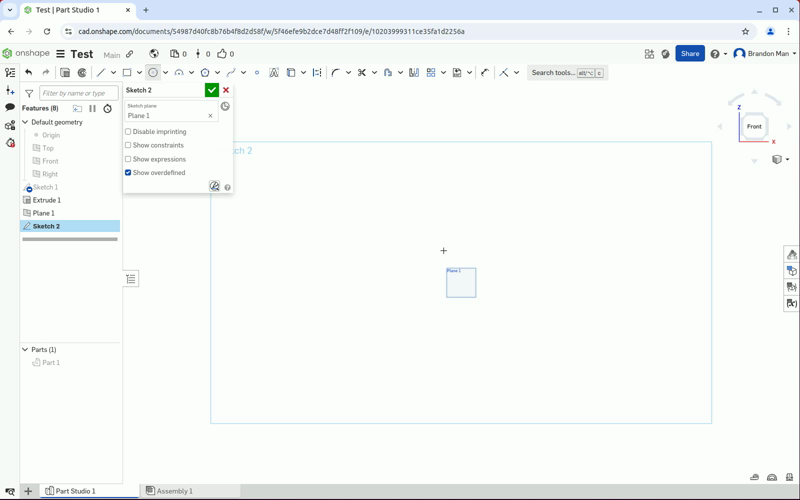
key_up(shift)
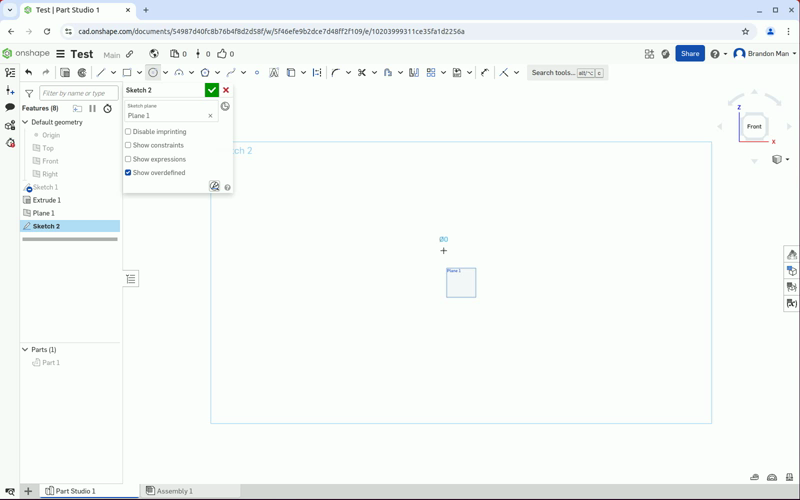
mouse_move(447, 250)
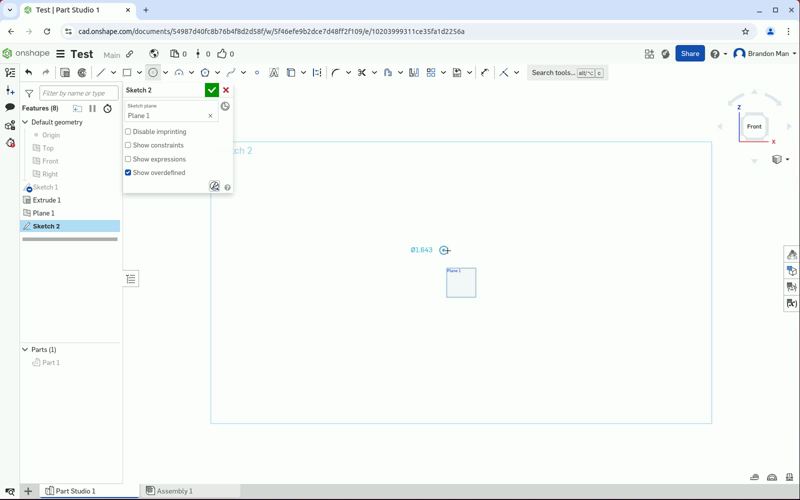
click(447, 250)
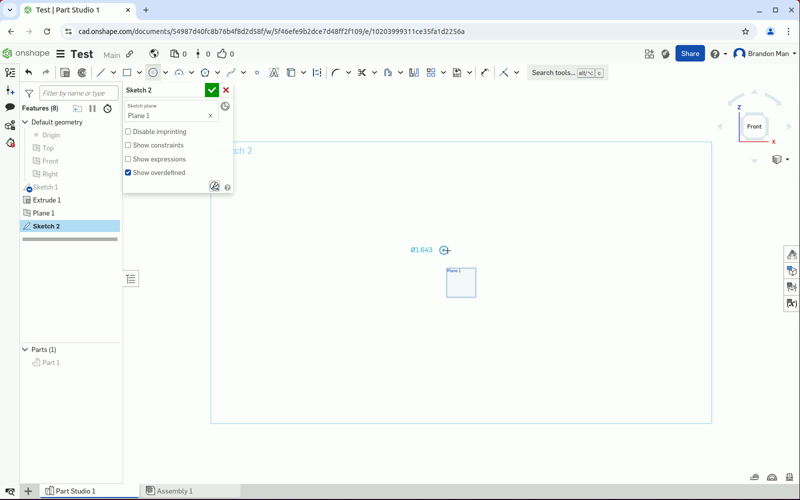
key(esc)
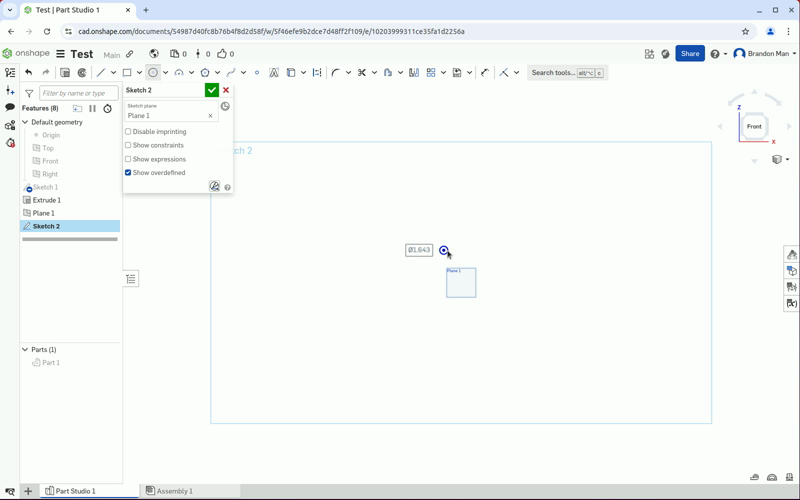
mouse_move(446, 250)
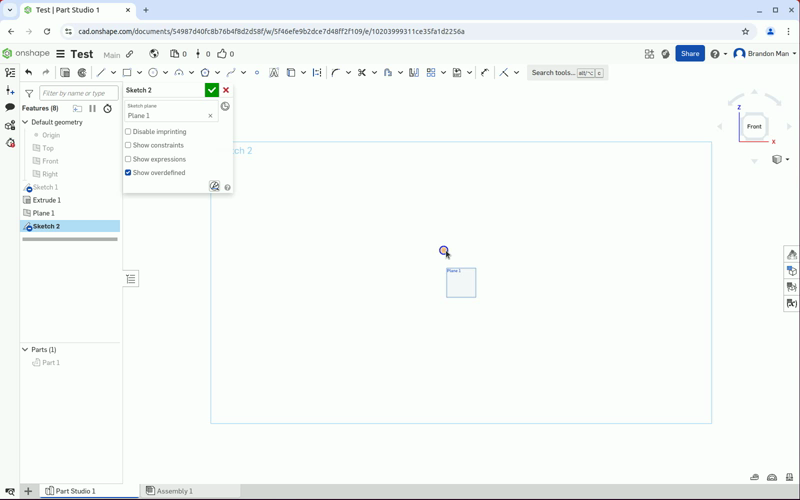
scroll(6)
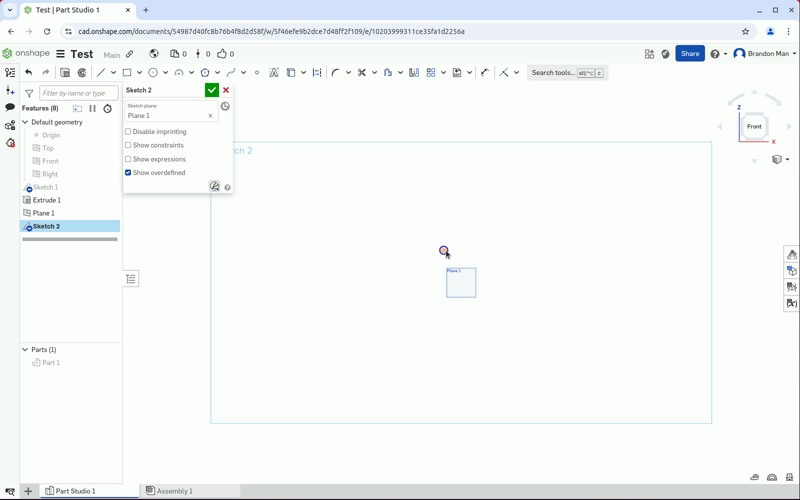
scroll(6)
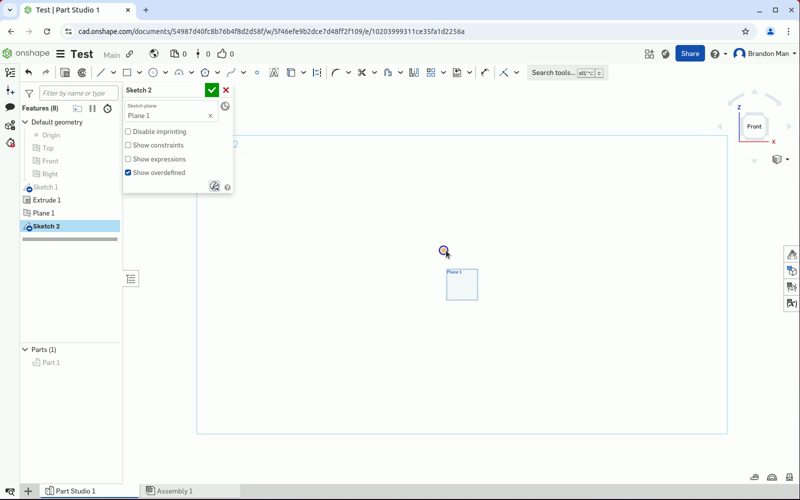
scroll(6)
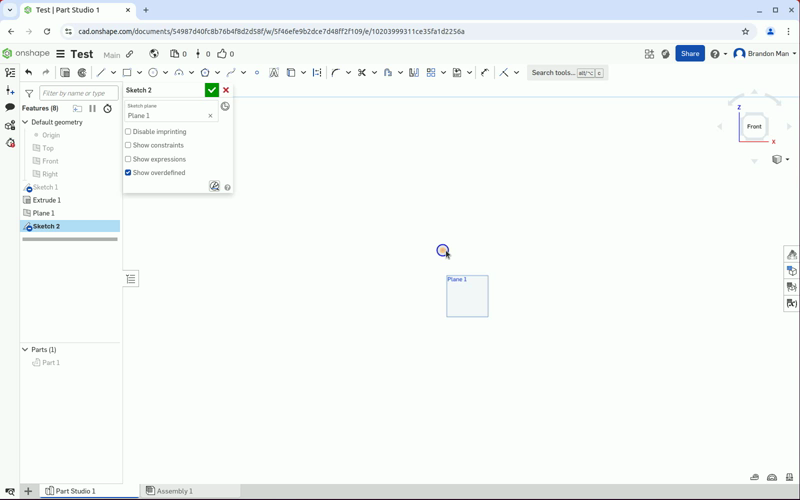
scroll(6)
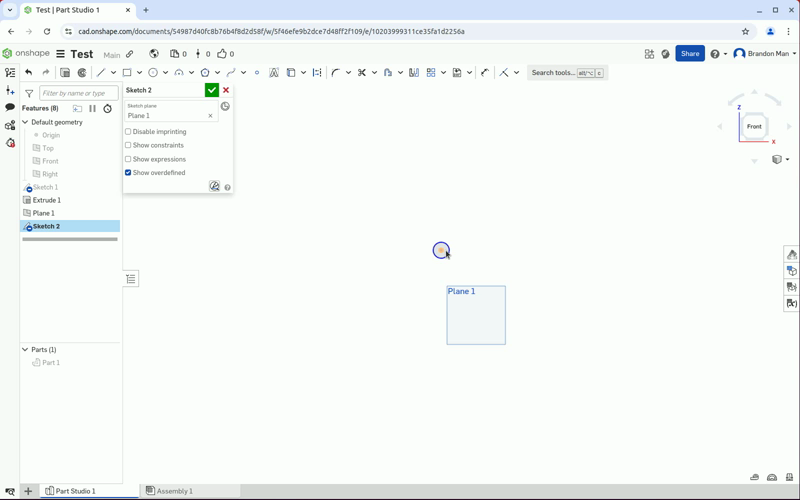
scroll(6)
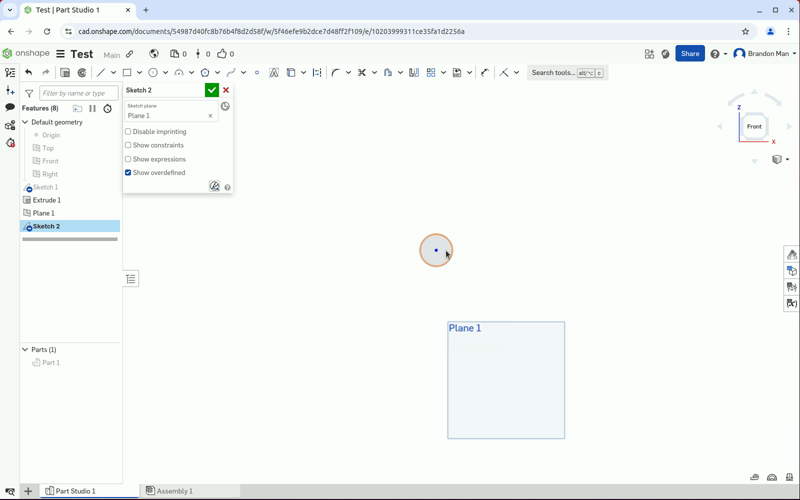
scroll(6)
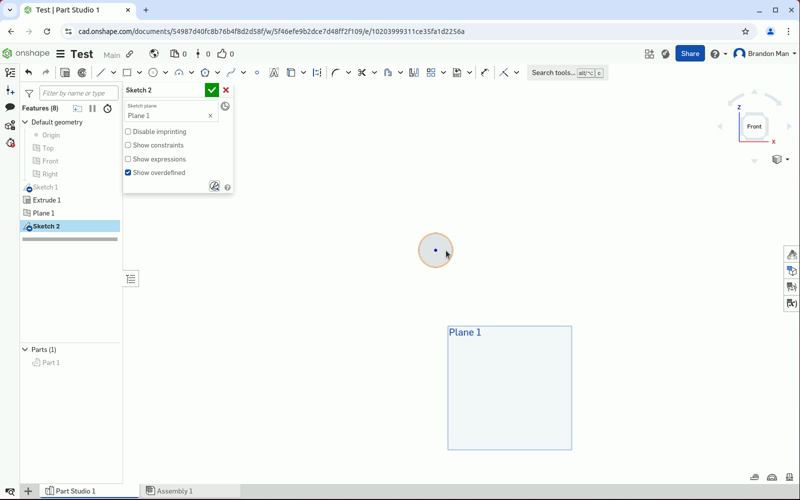
scroll(6)
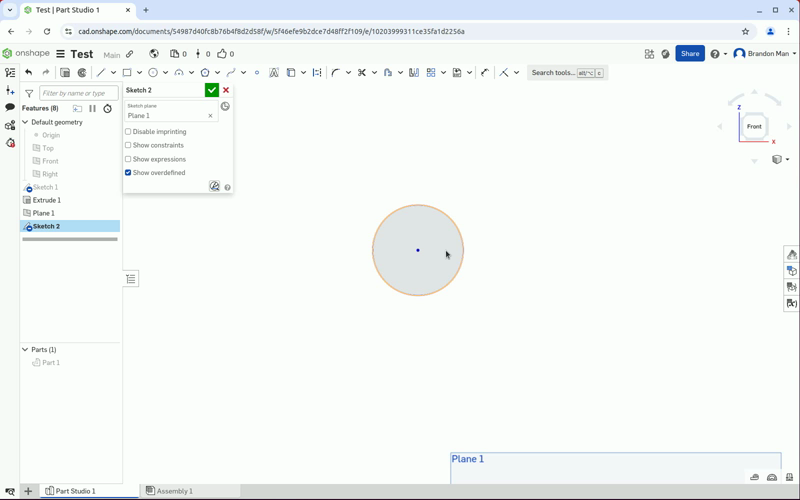
click(446, 250)
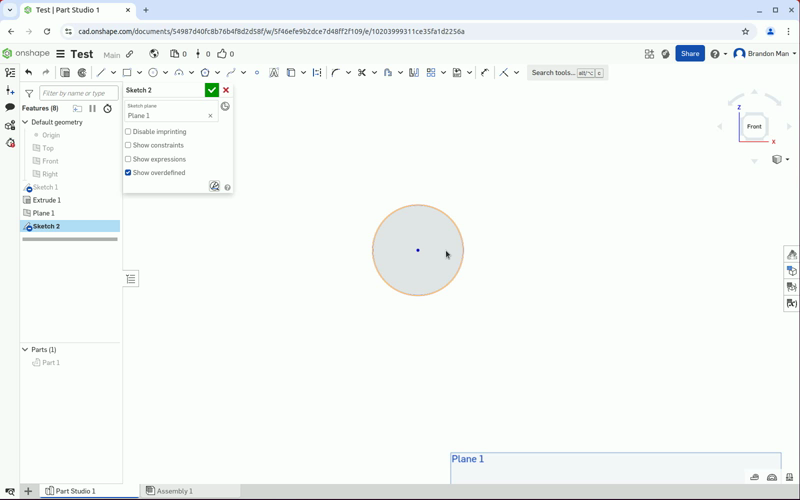
scroll(-6)
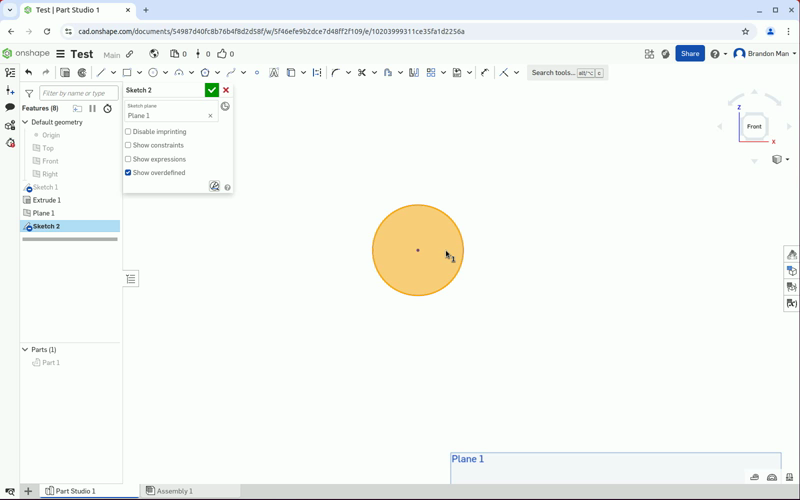
scroll(-6)
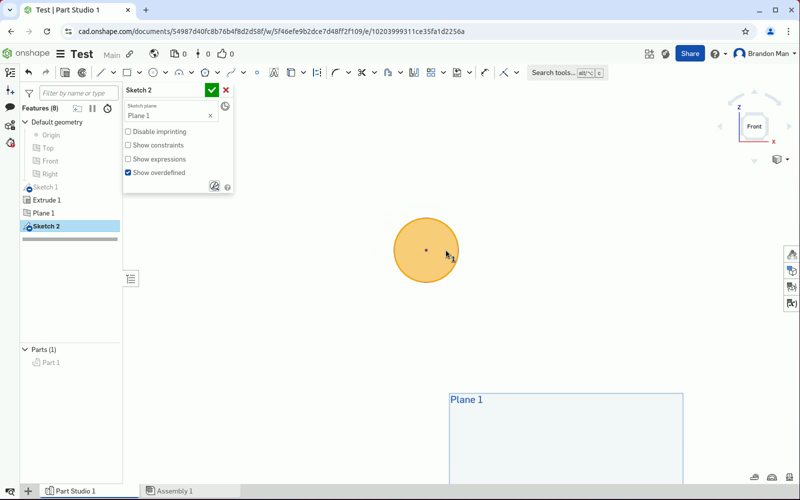
scroll(-6)
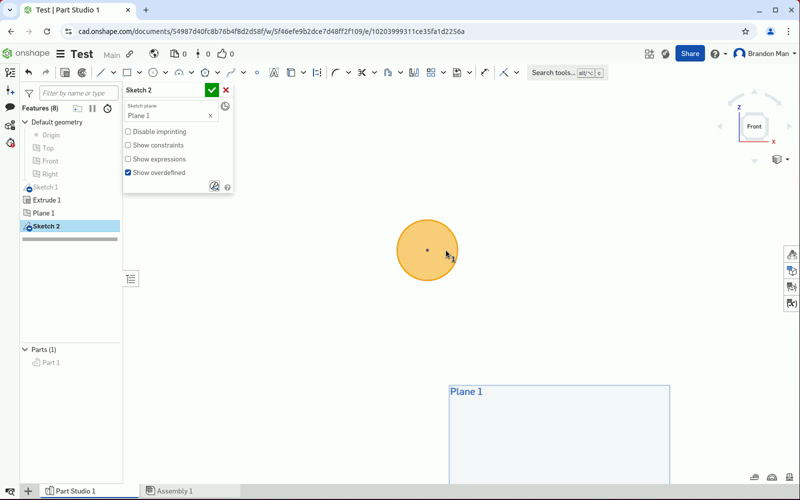
scroll(-6)
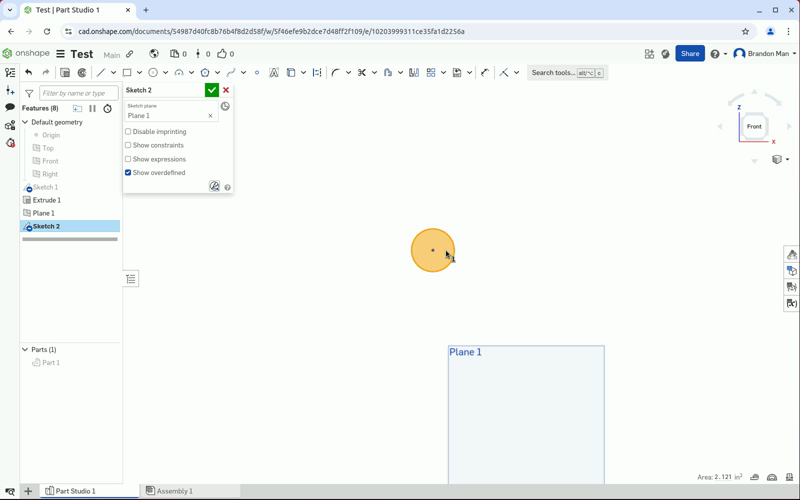
scroll(-6)
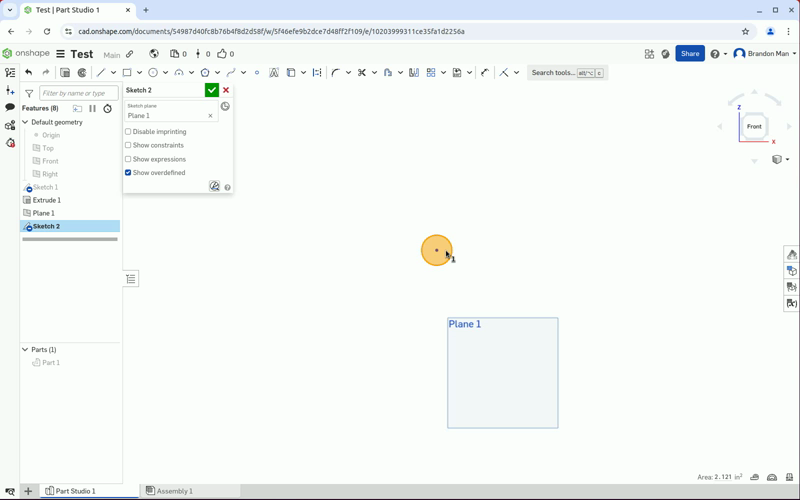
scroll(-6)
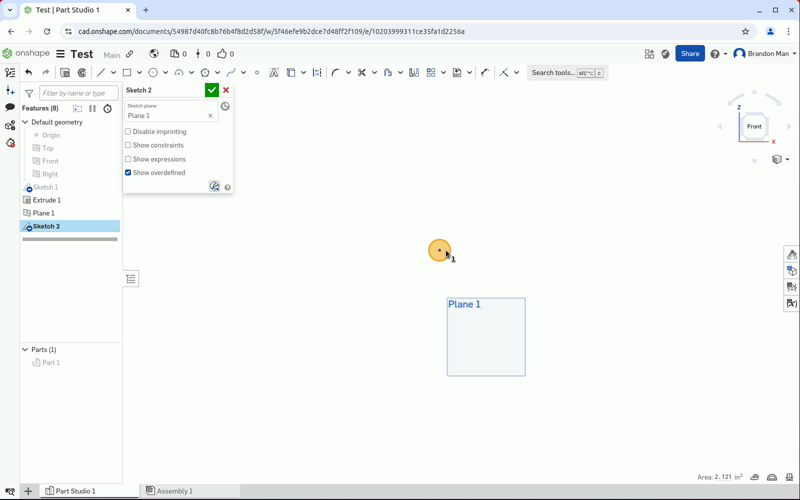
scroll(-6)
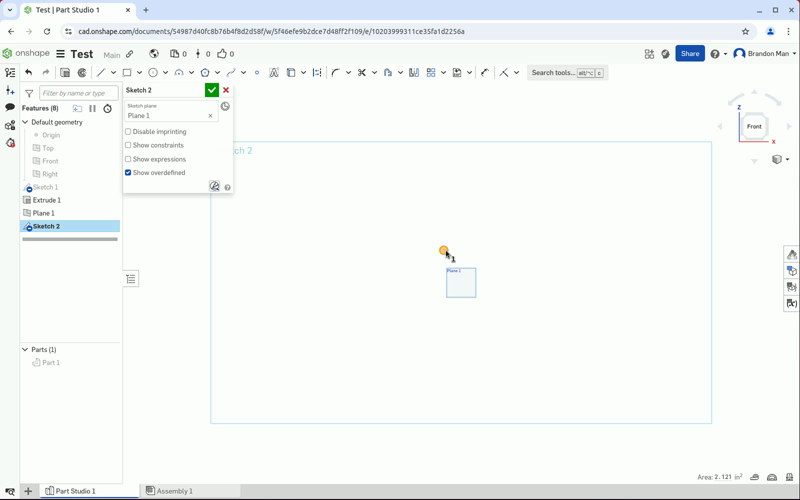
mouse_move(73, 352)
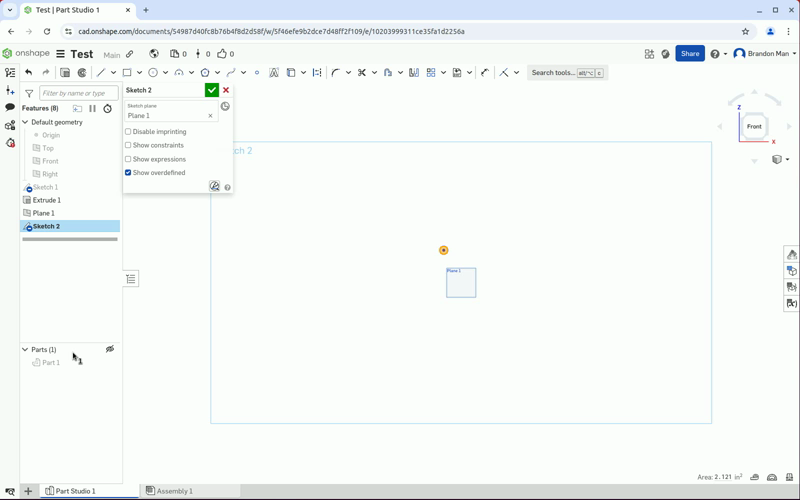
key(shift+y)
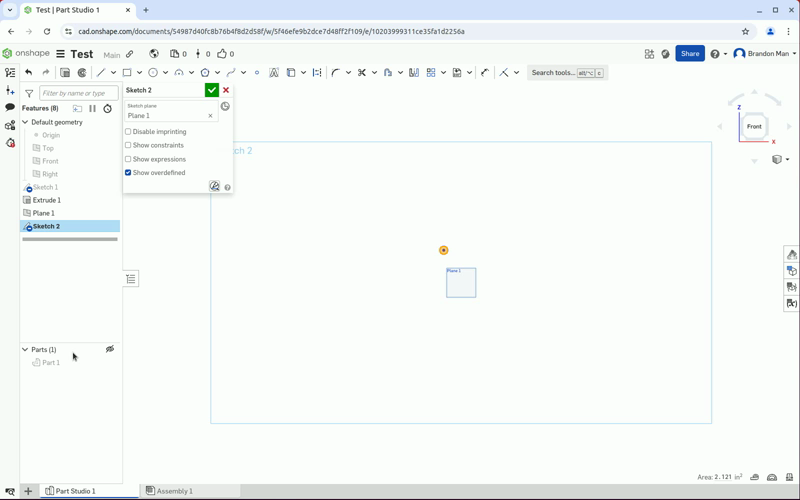
key(shift+e)
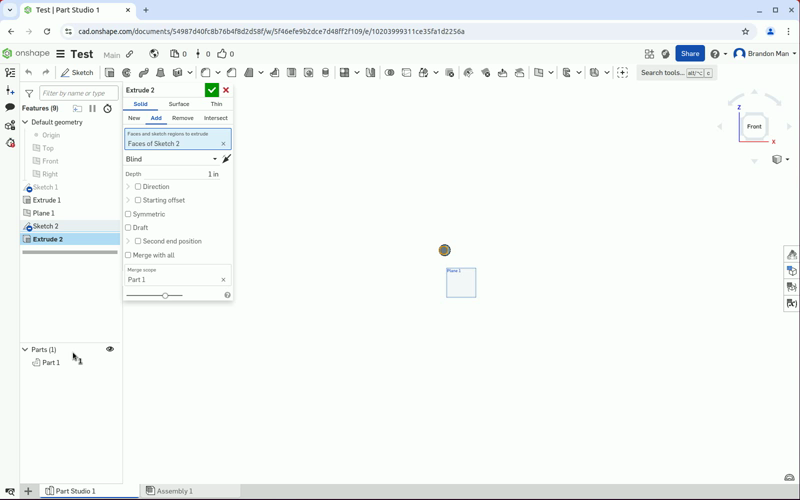
mouse_move(143, 106)
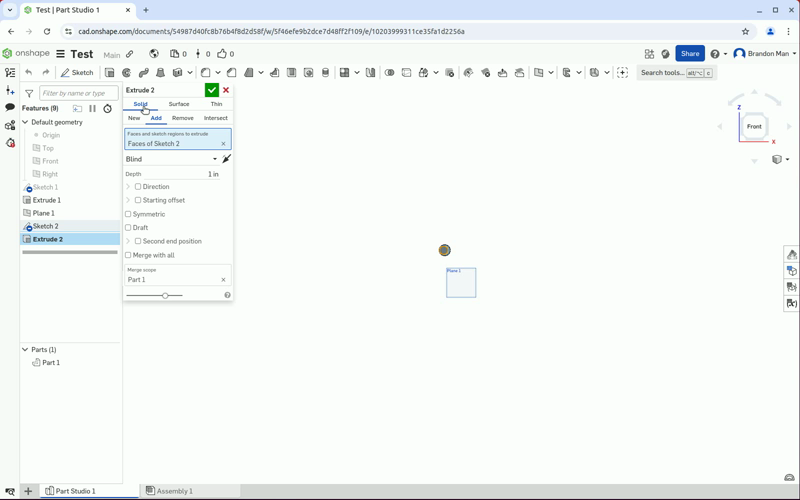
click(143, 106)
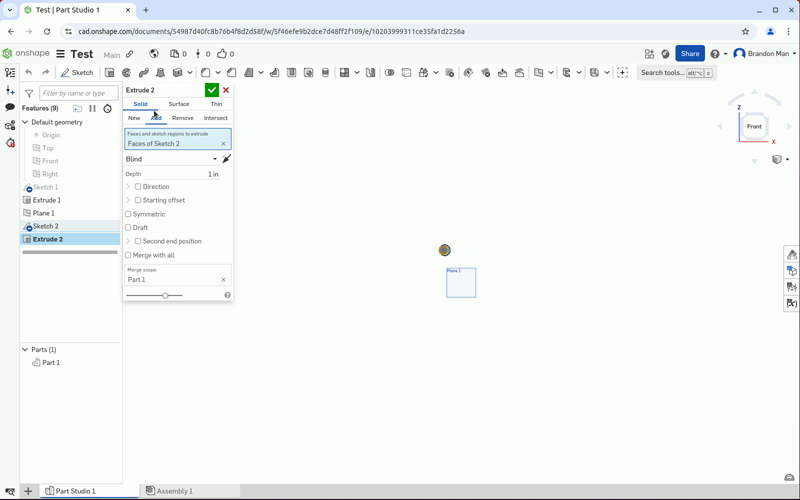
mouse_move(186, 120)
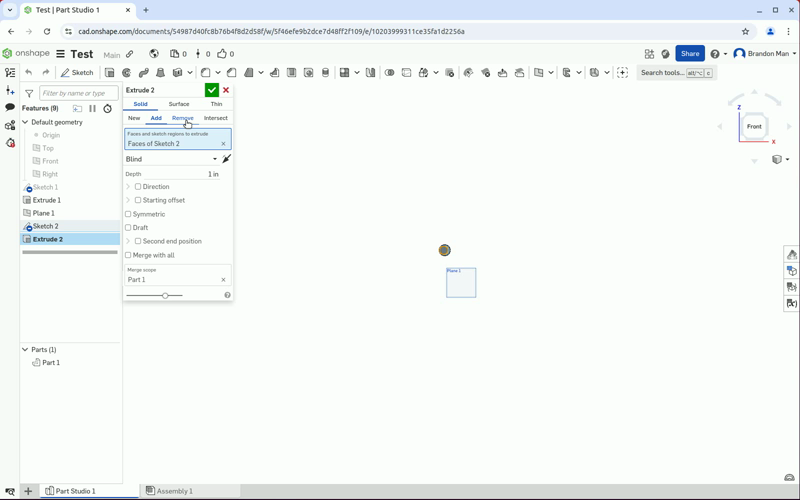
click(186, 120)
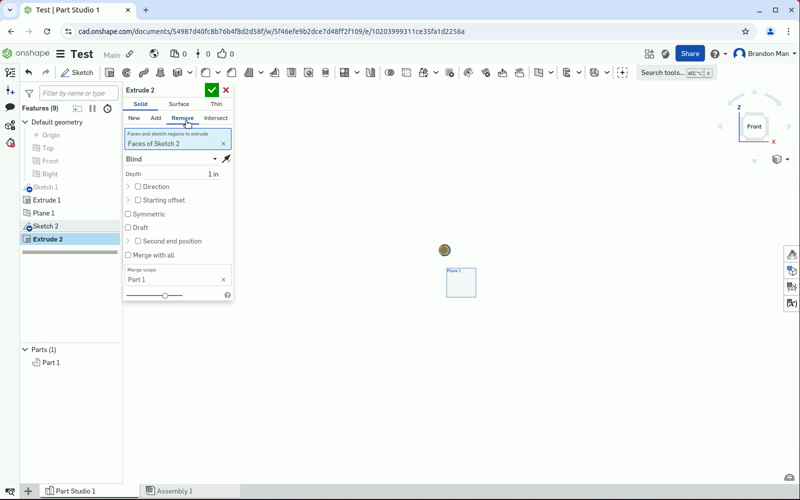
key(tab, 4)
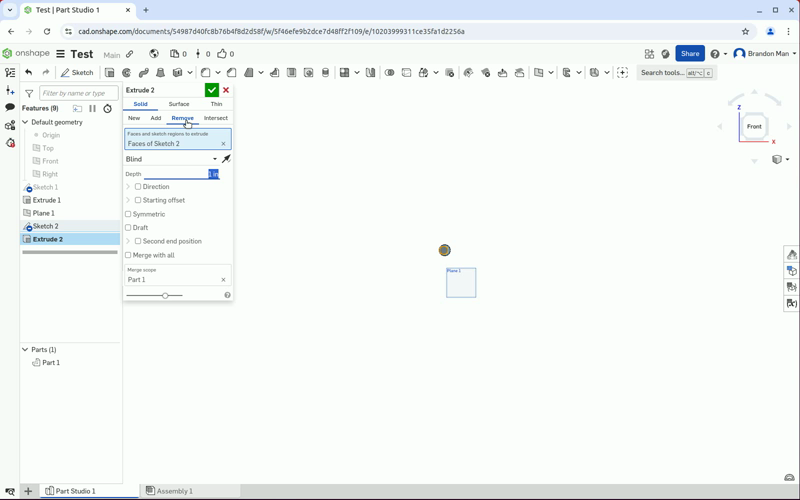
text(22.868)
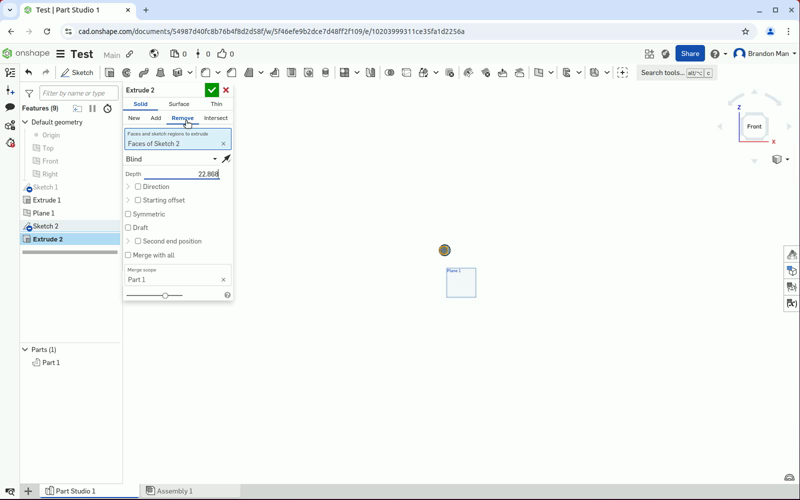
key(tab, 6)
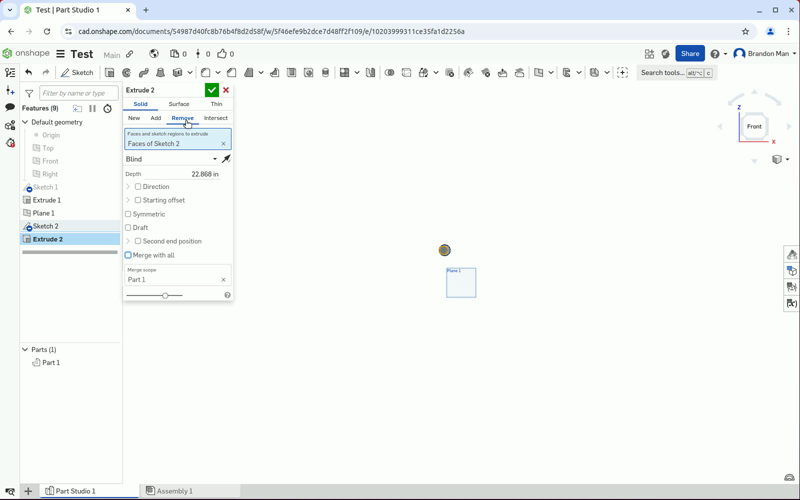
key(space)
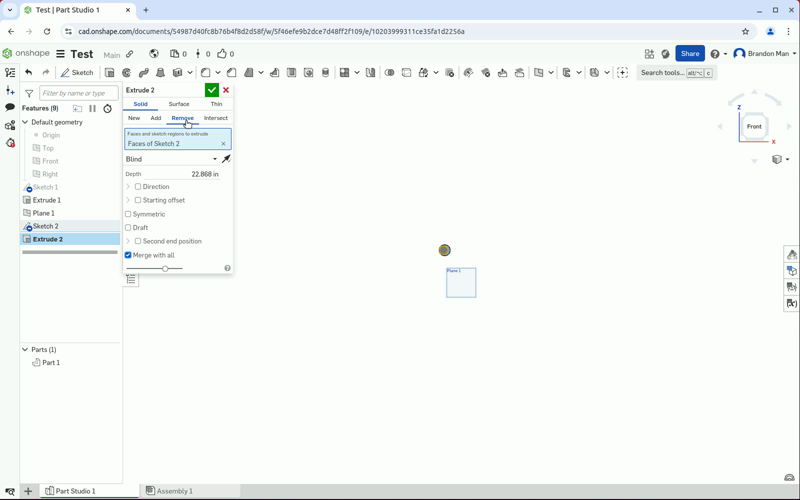
key(enter)
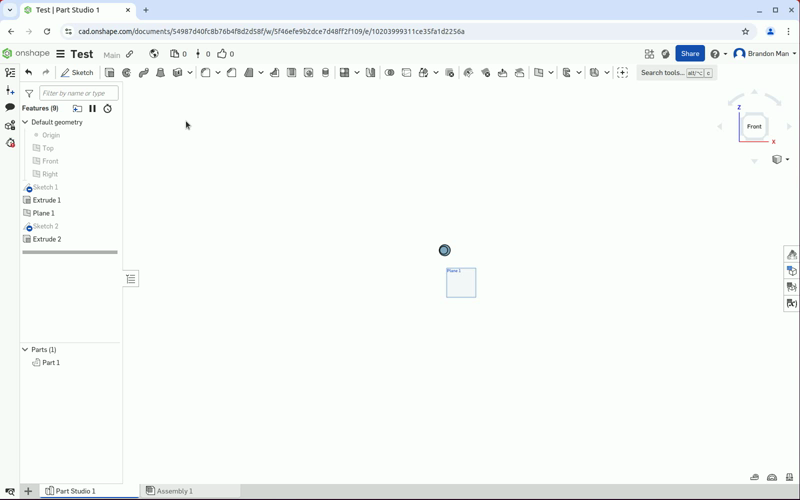
key(shift+h)
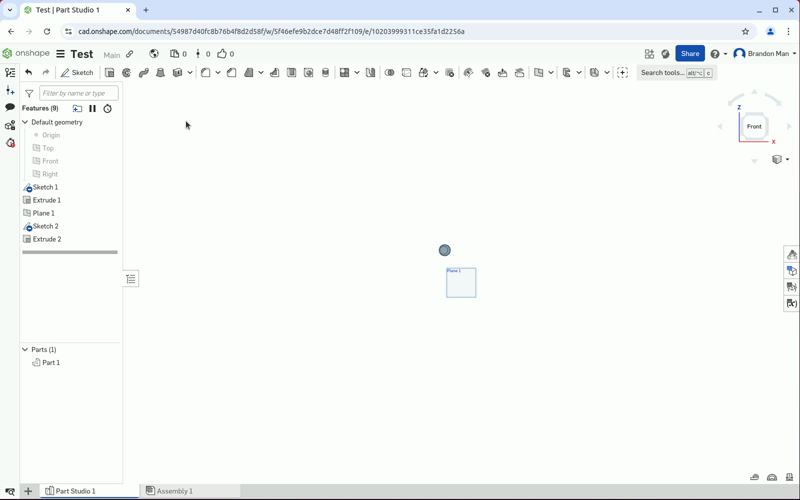
key(shift+h)
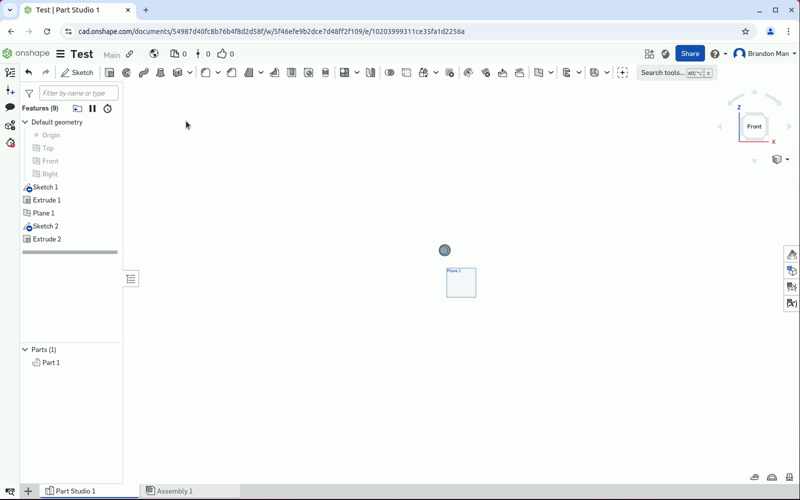
key(shift+7)
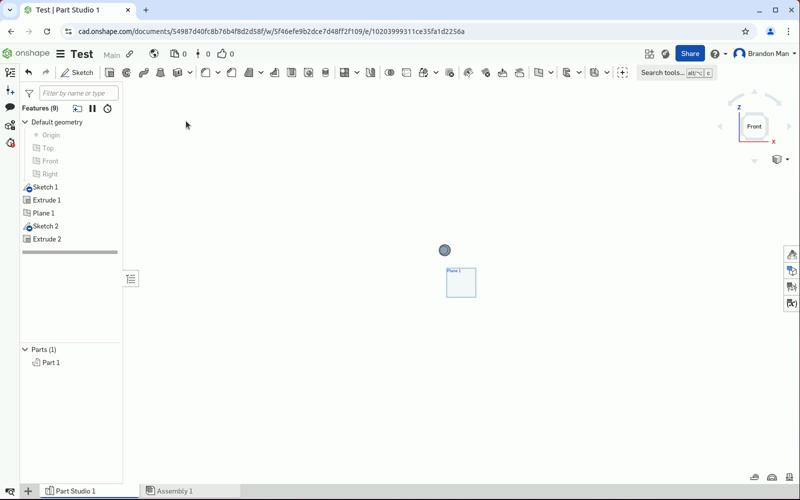
key(left, 2)
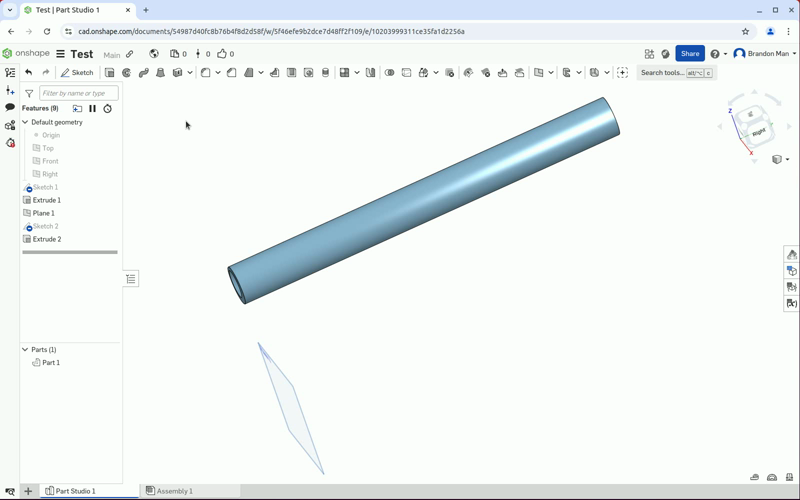
key(down, 2)
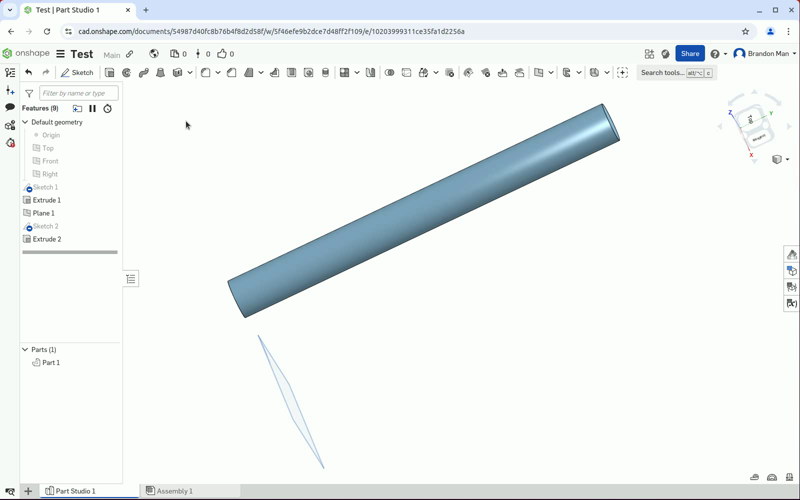
key(up, 2)
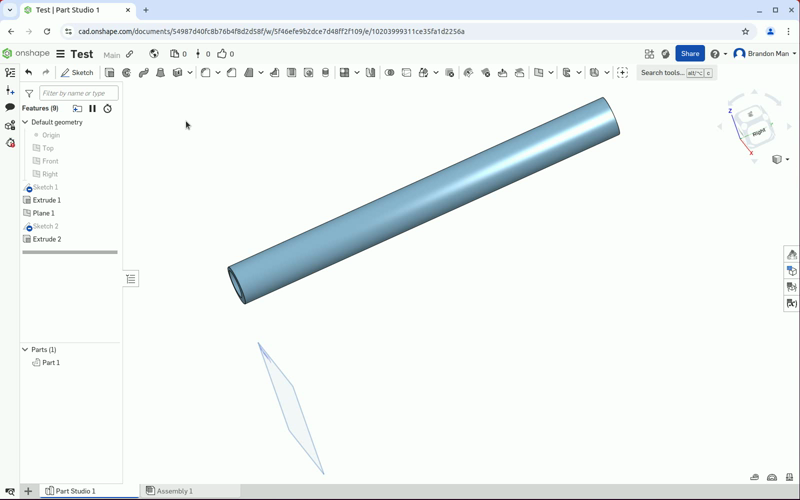
key(right, 2)
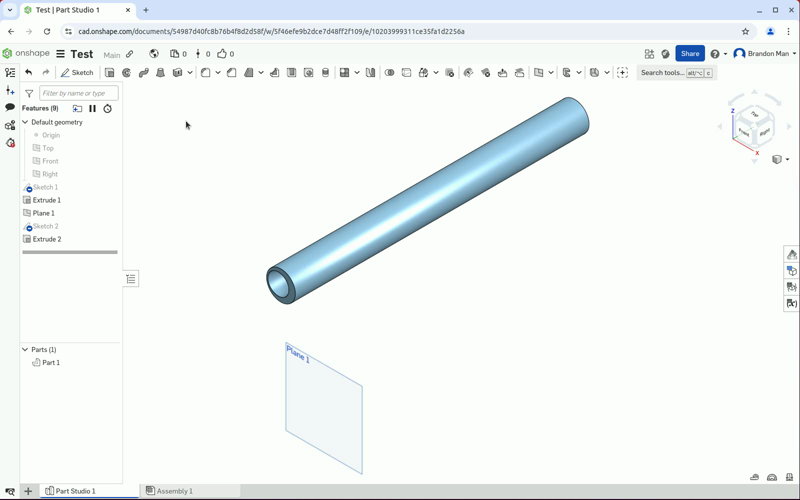
mouse_move(73, 189)
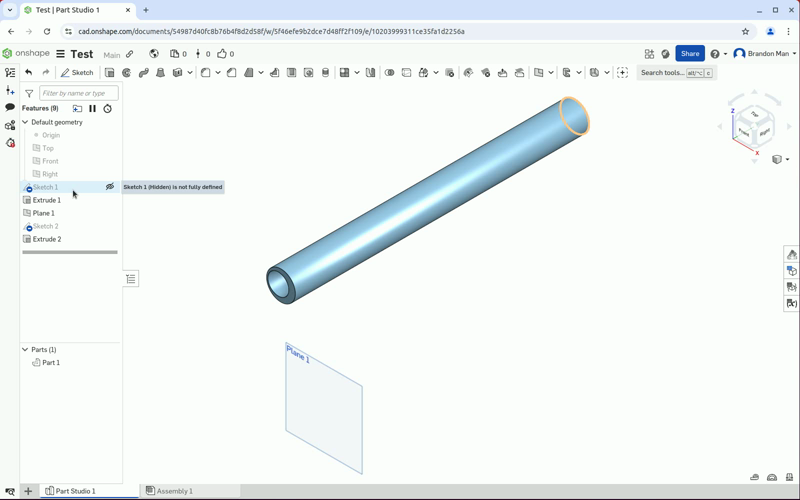
click(73, 189)